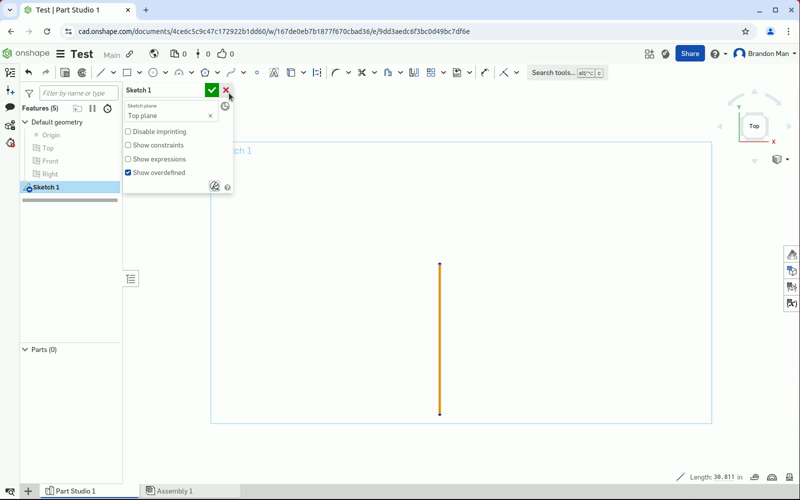
key(shift+h)
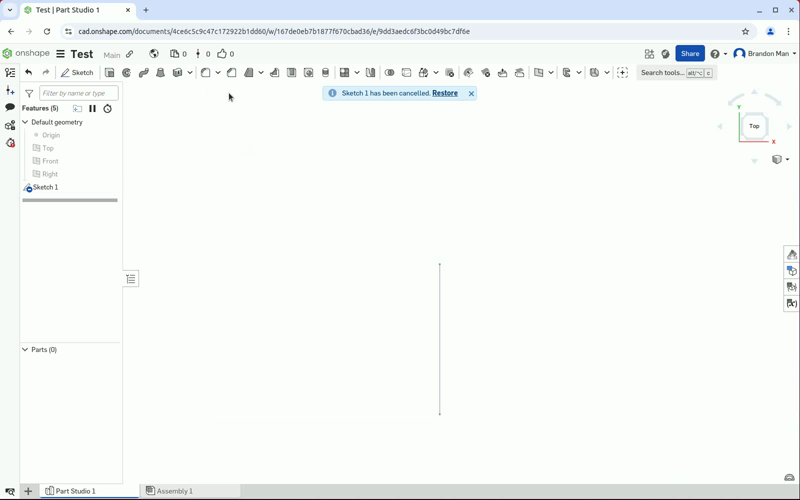
key(shift+s)
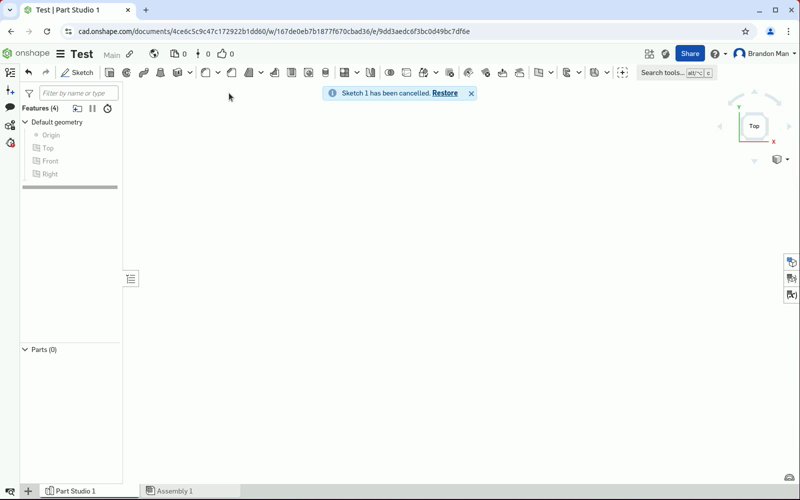
mouse_move(73, 150)
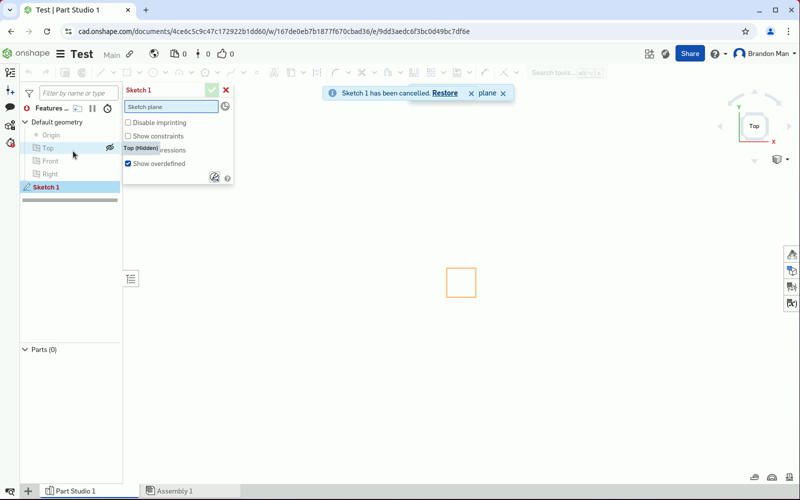
click(73, 150)
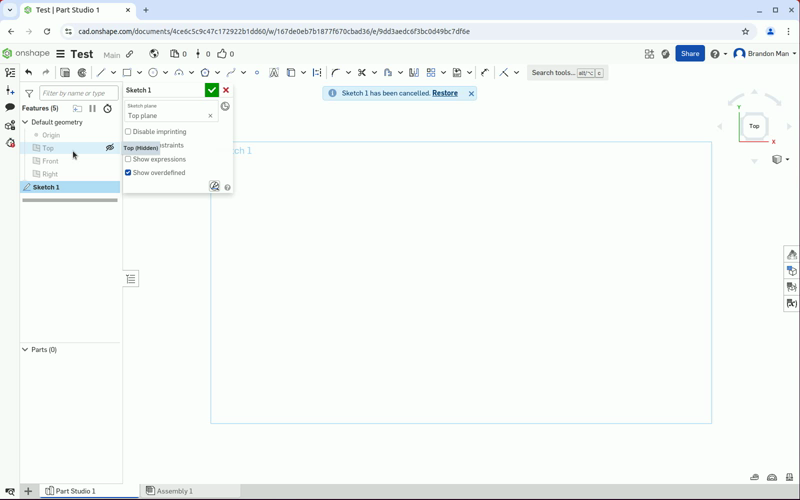
mouse_move(73, 352)
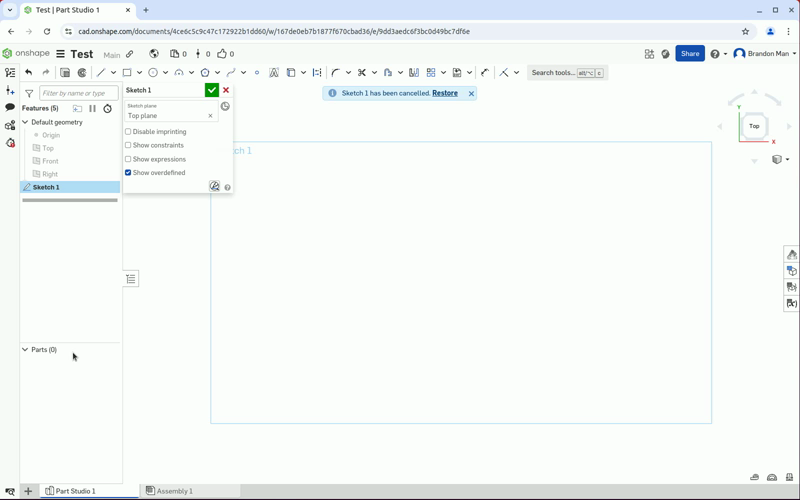
key(y)
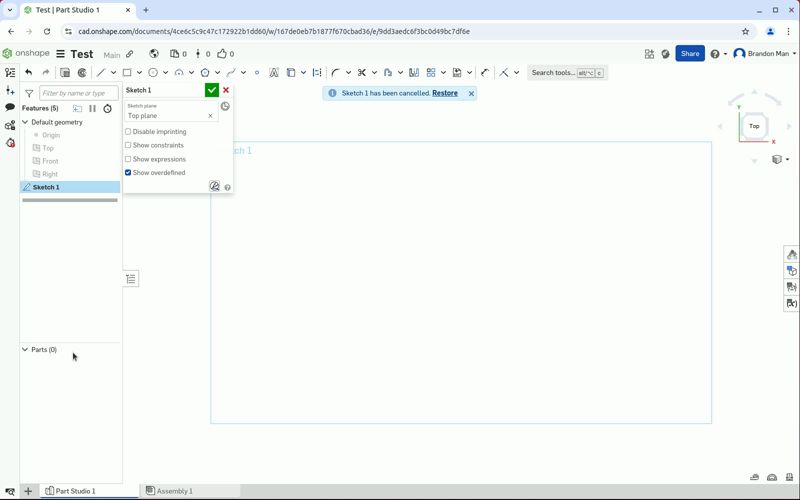
key(c)
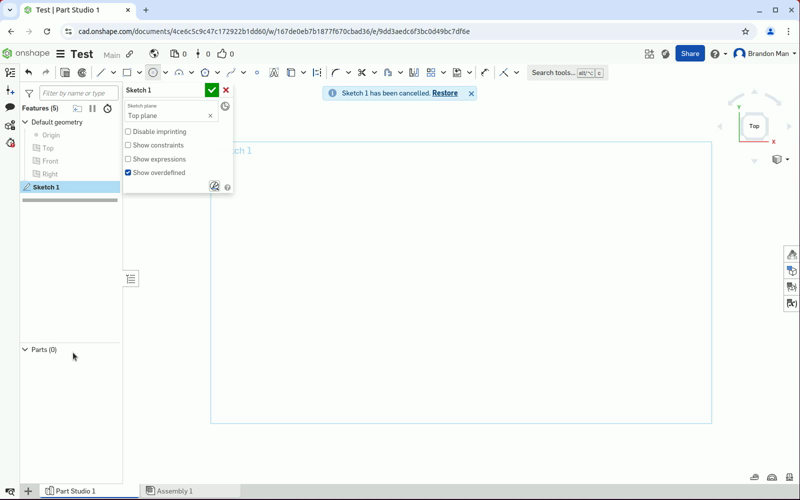
key_down(shift)
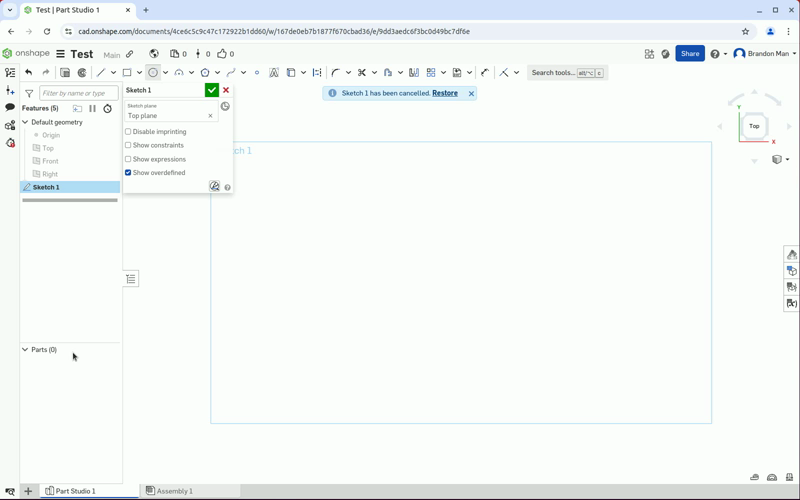
mouse_move(461, 282)
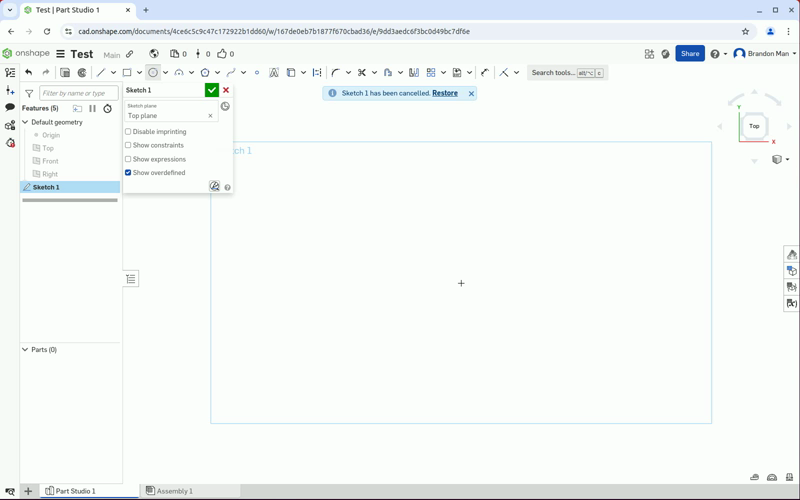
click(461, 282)
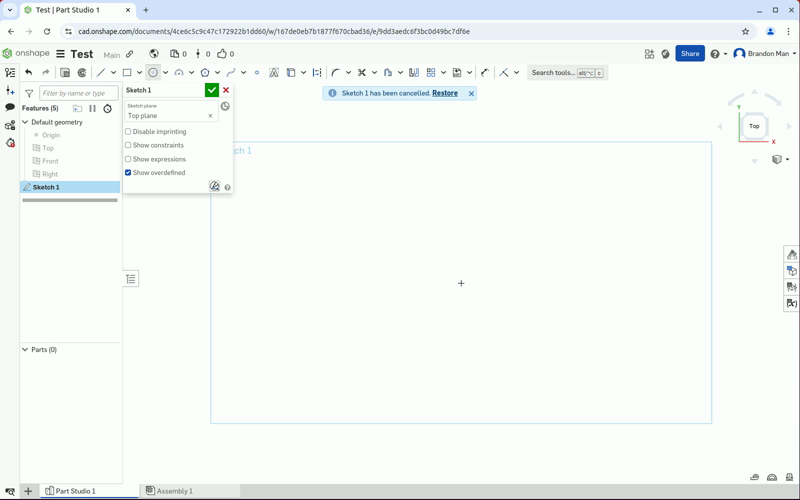
key_up(shift)
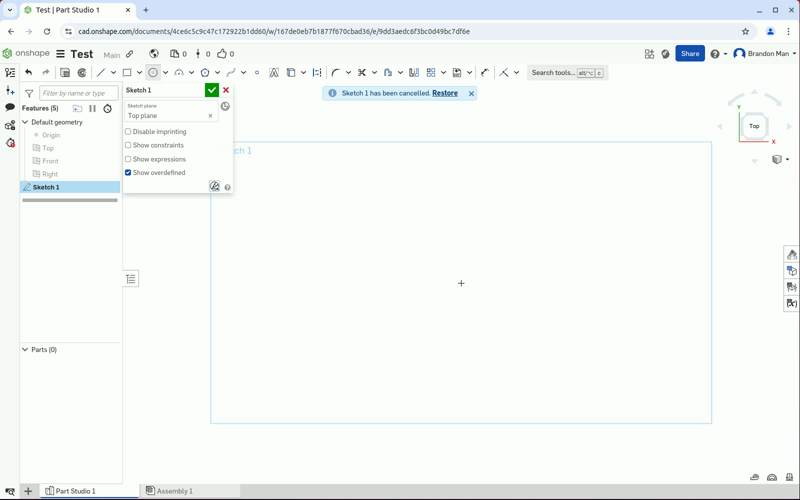
mouse_move(574, 282)
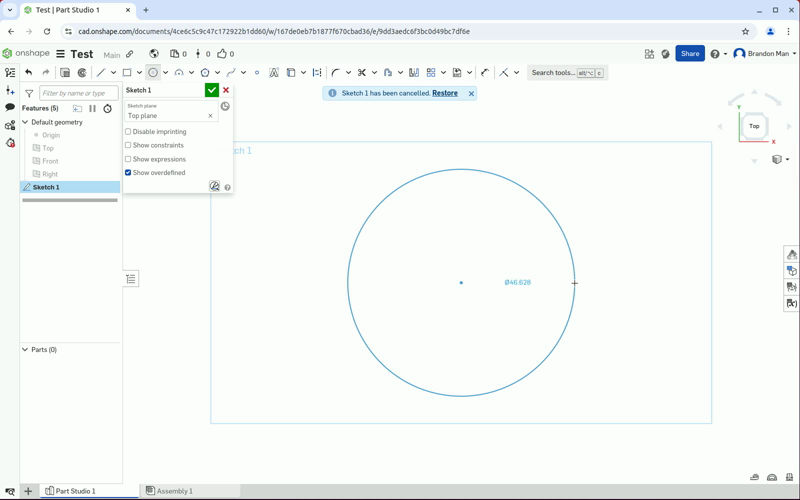
click(574, 282)
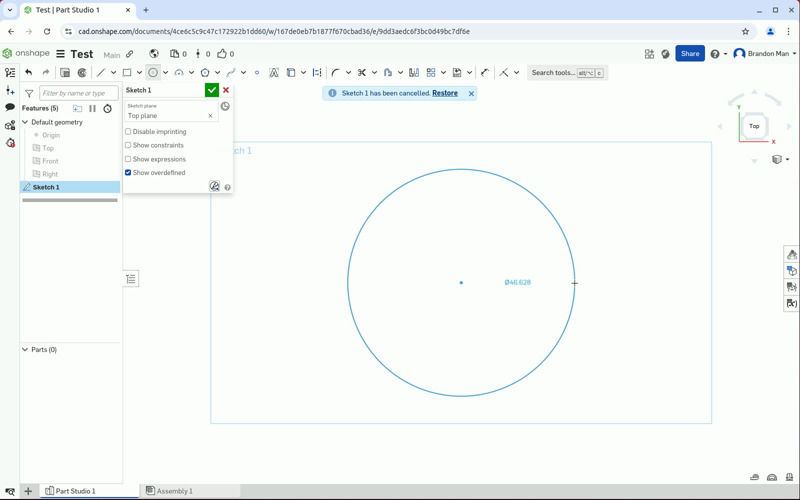
key(esc)
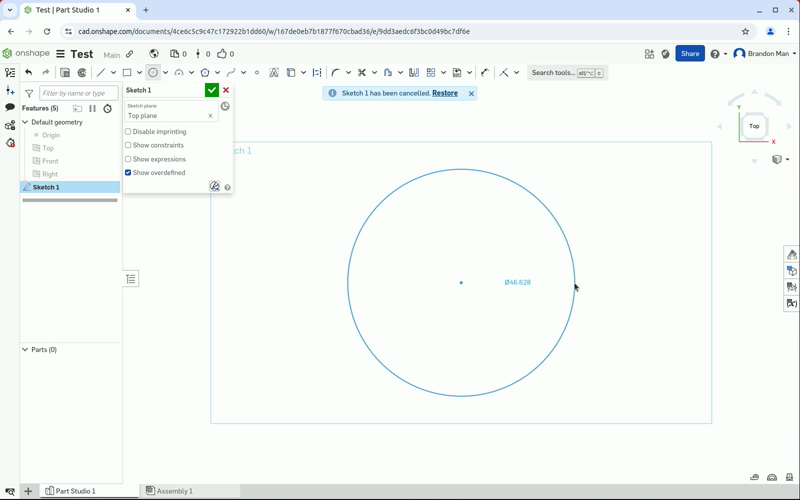
mouse_move(542, 294)
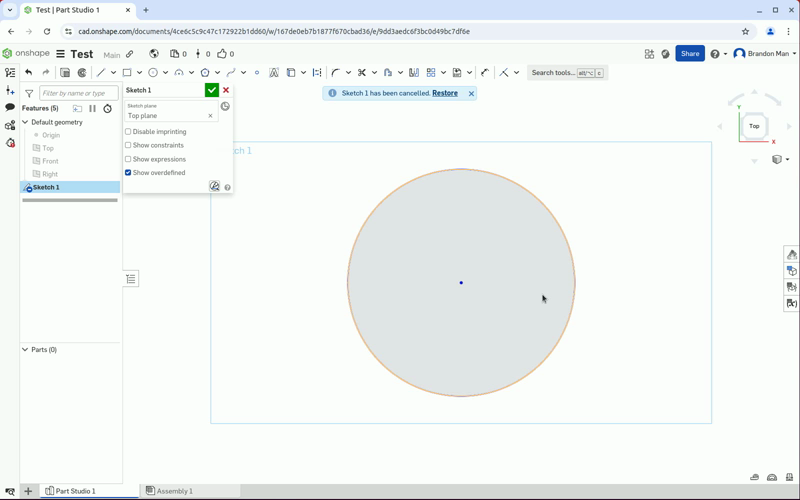
click(542, 294)
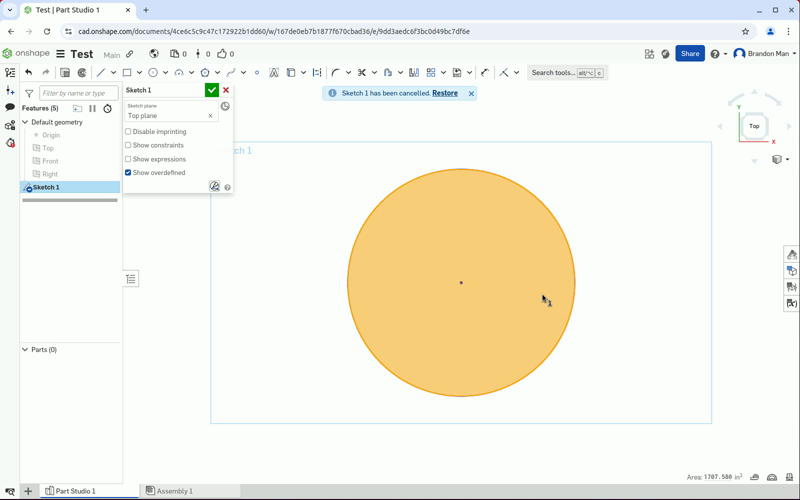
mouse_move(73, 352)
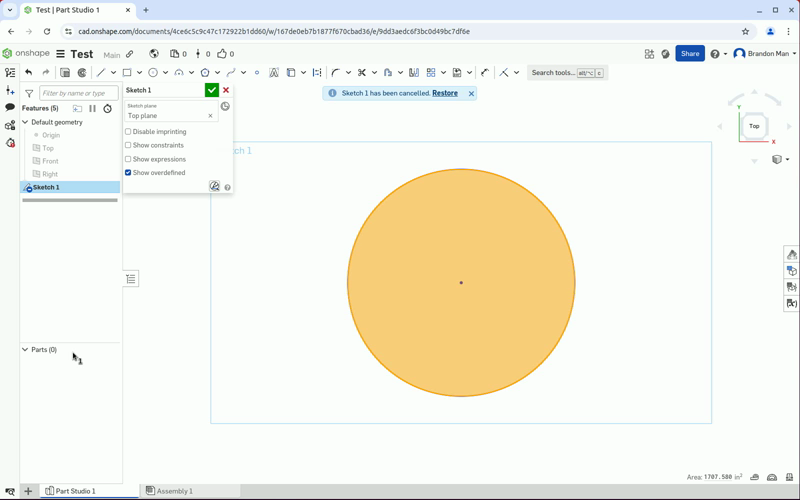
key(shift+y)
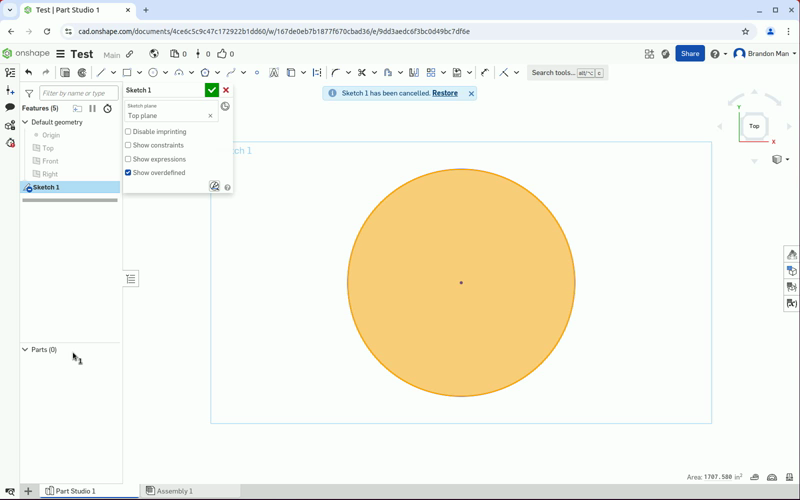
key(shift+e)
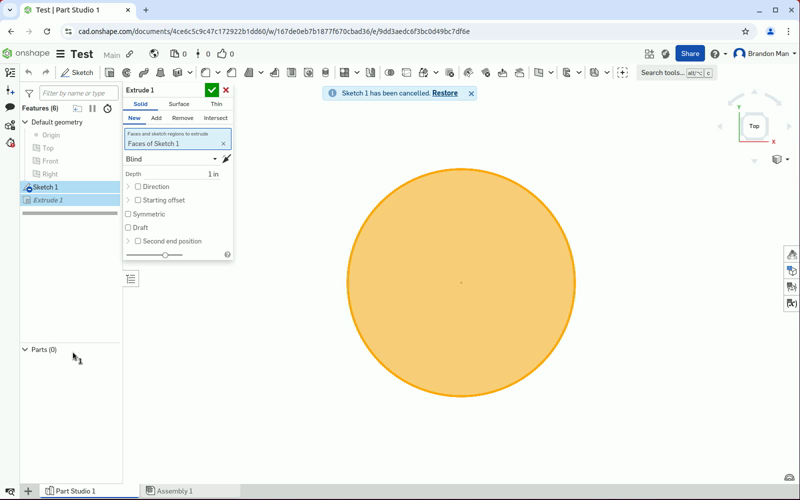
mouse_move(143, 106)
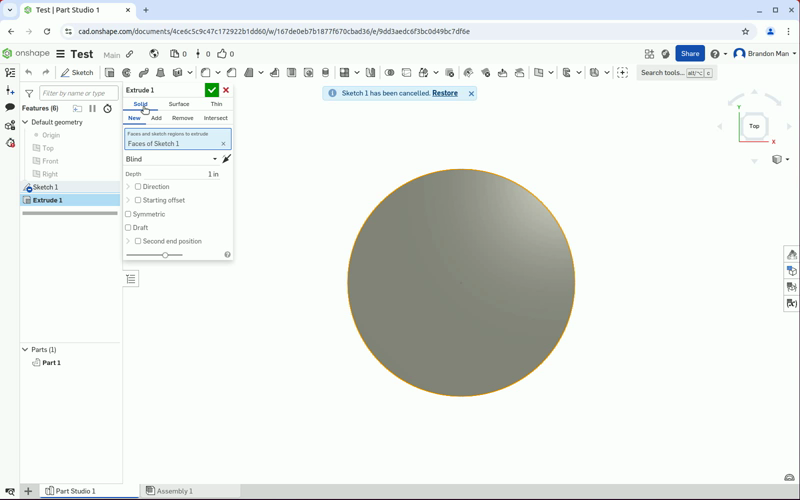
click(143, 106)
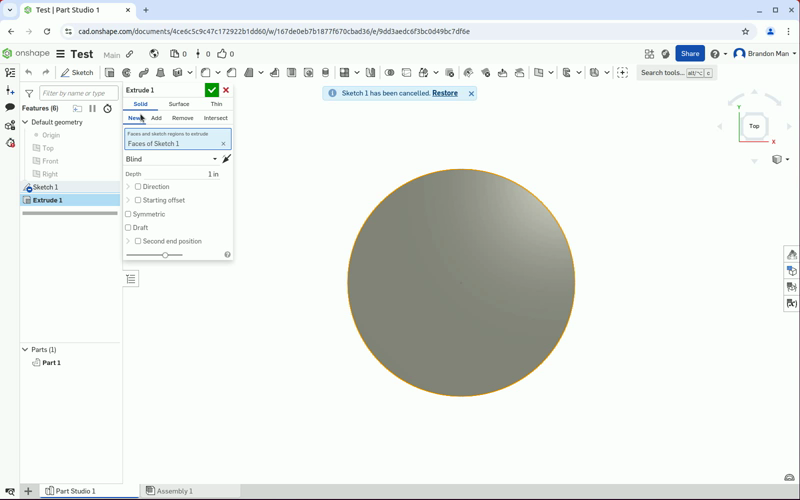
mouse_move(137, 120)
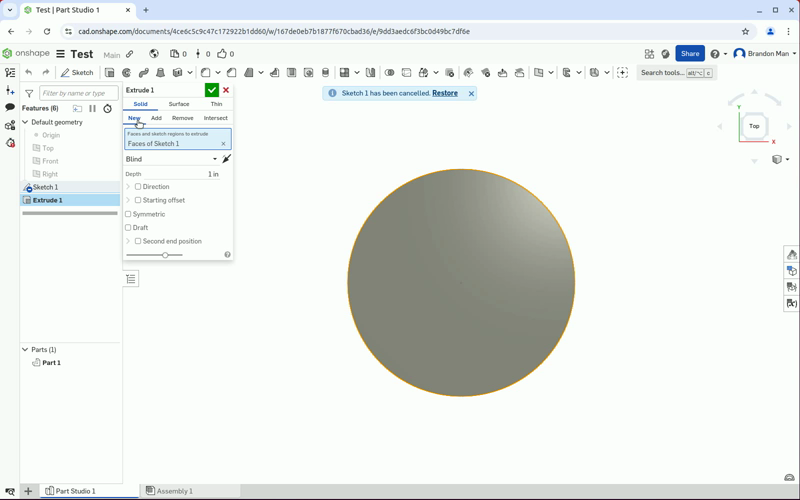
click(137, 120)
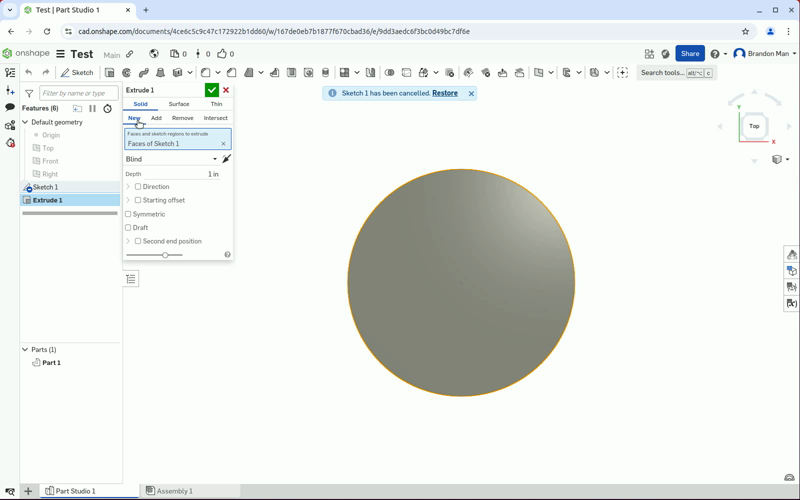
key(tab, 4)
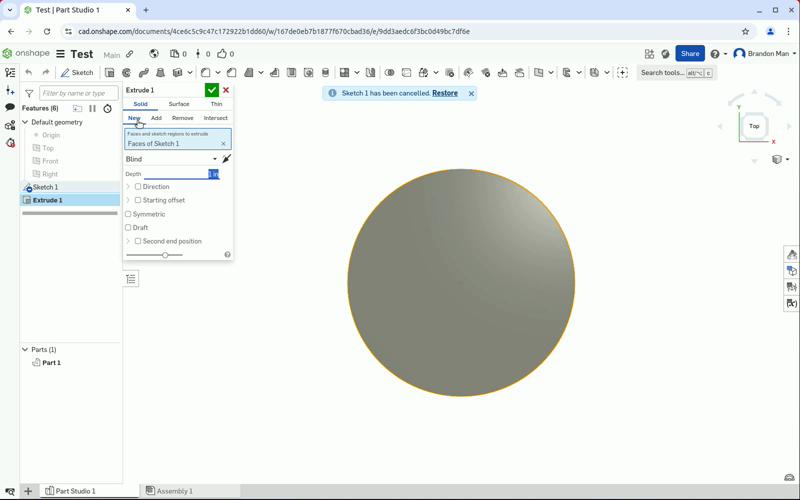
text(3.851)
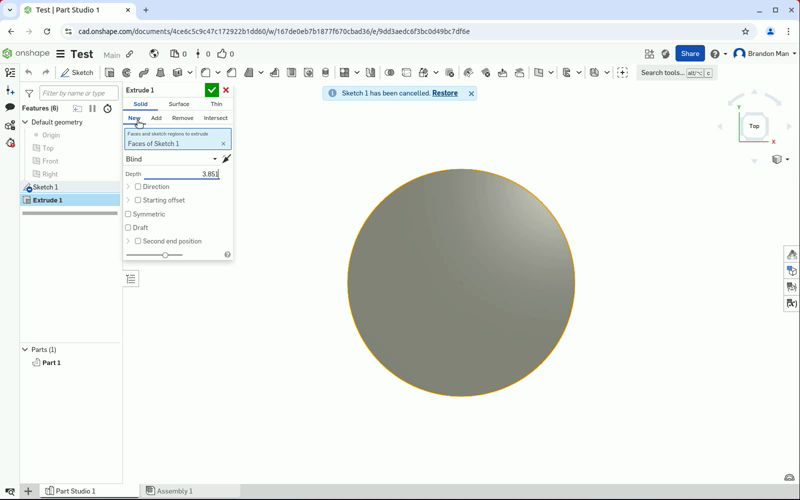
key(enter)
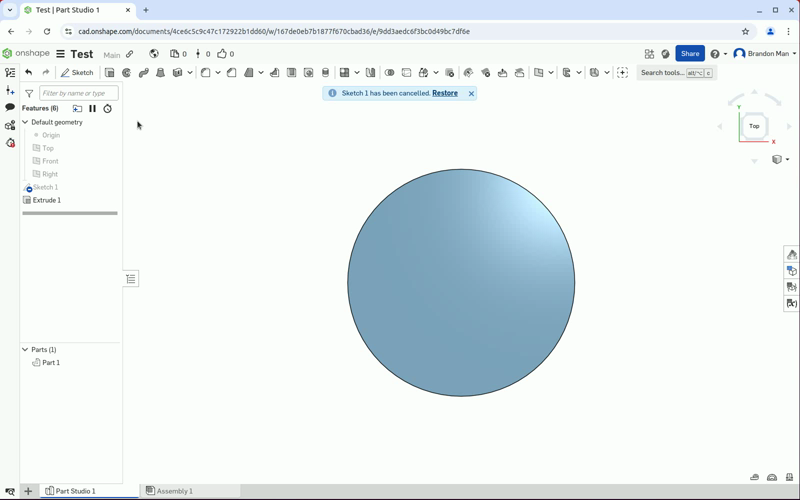
key(shift+h)
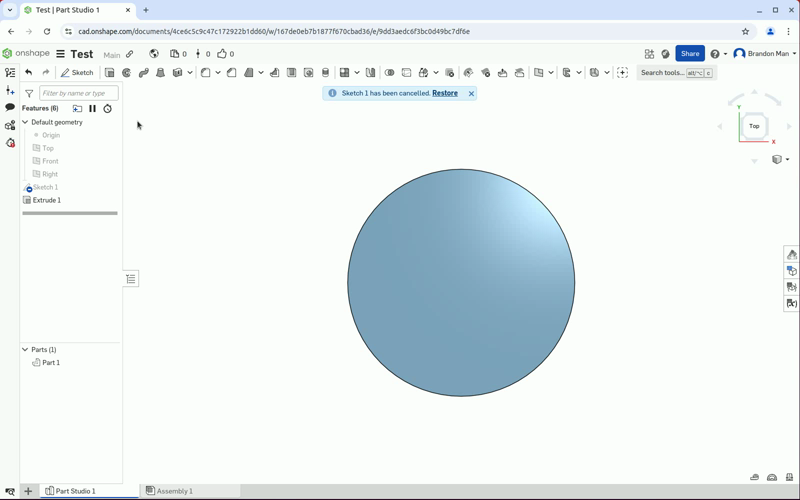
key(shift+h)
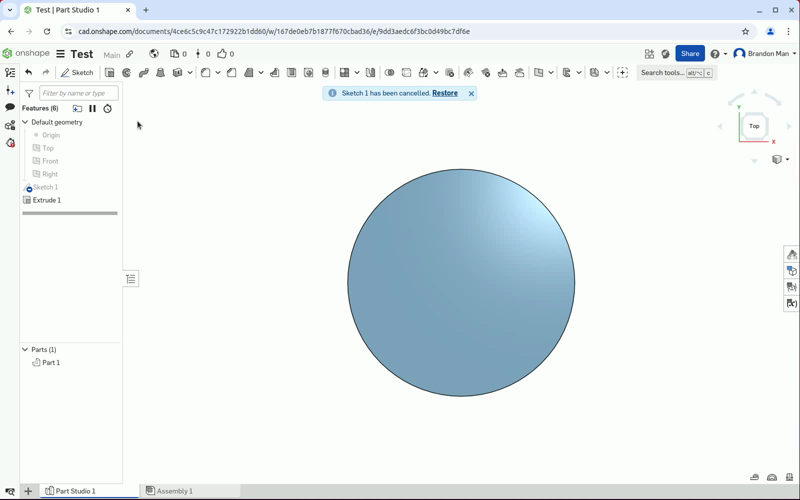
mouse_move(73, 189)
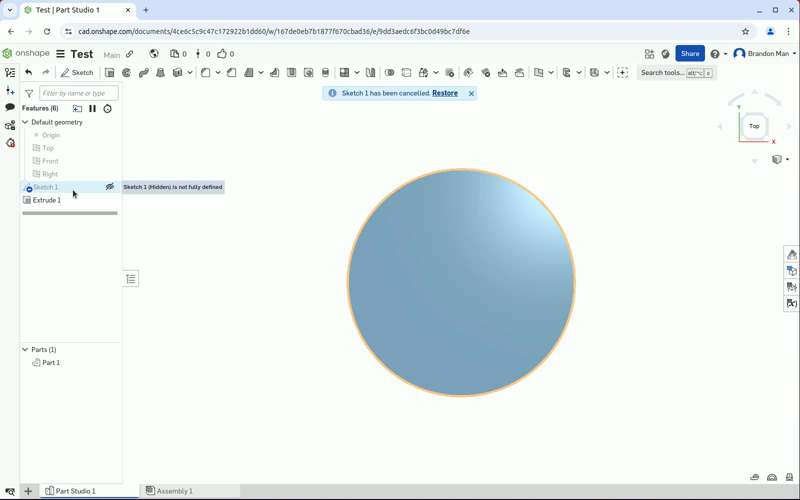
click(73, 189)
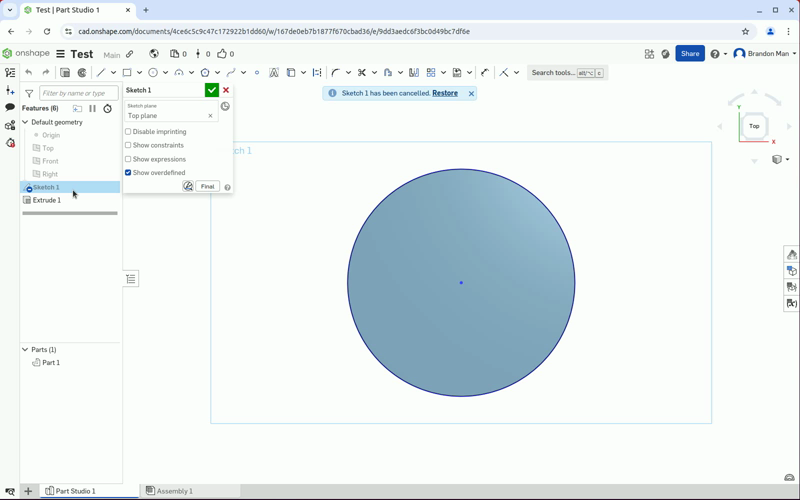
mouse_move(229, 92)
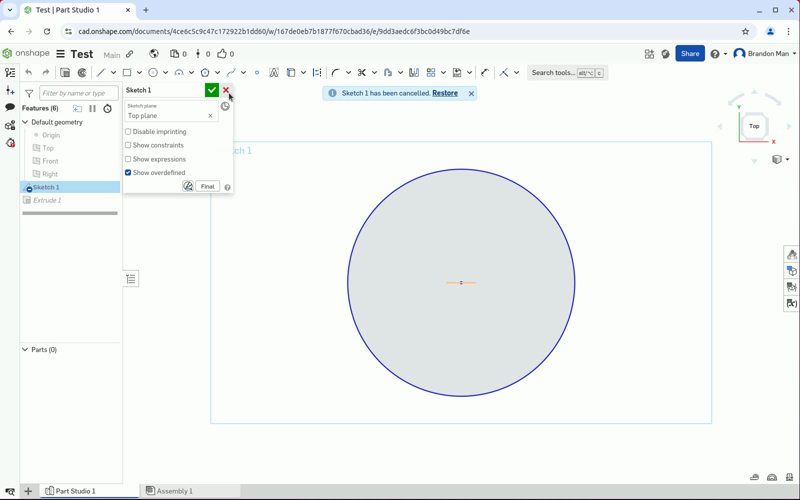
click(229, 92)
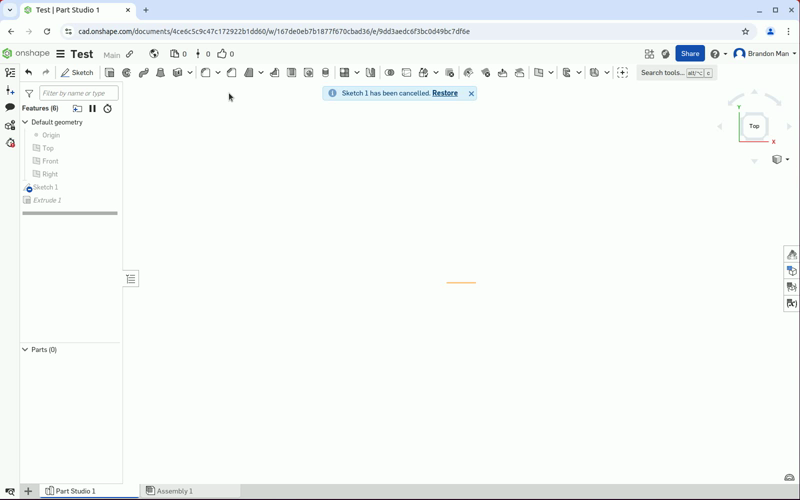
mouse_move(541, 75)
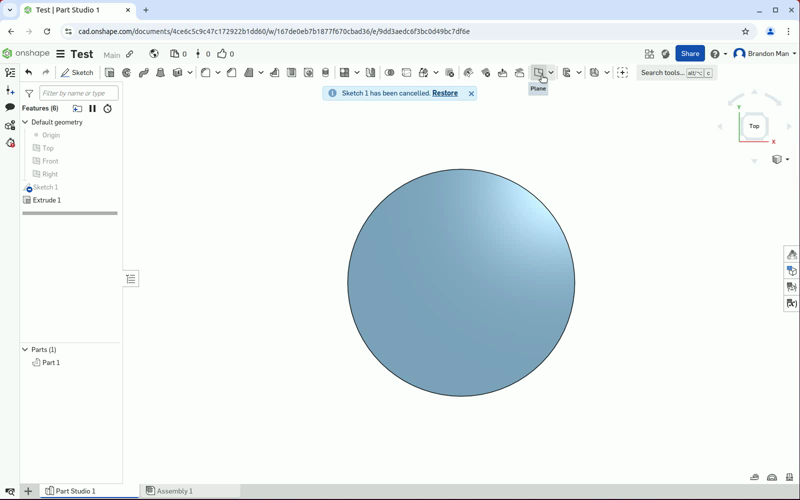
click(541, 75)
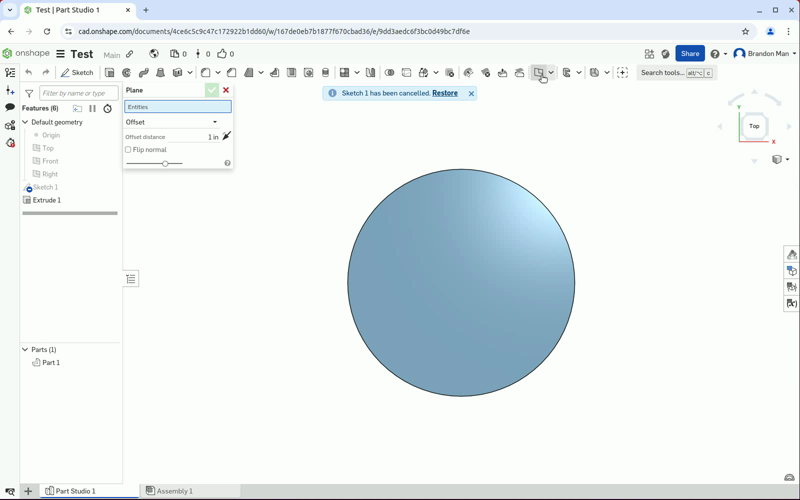
mouse_move(73, 150)
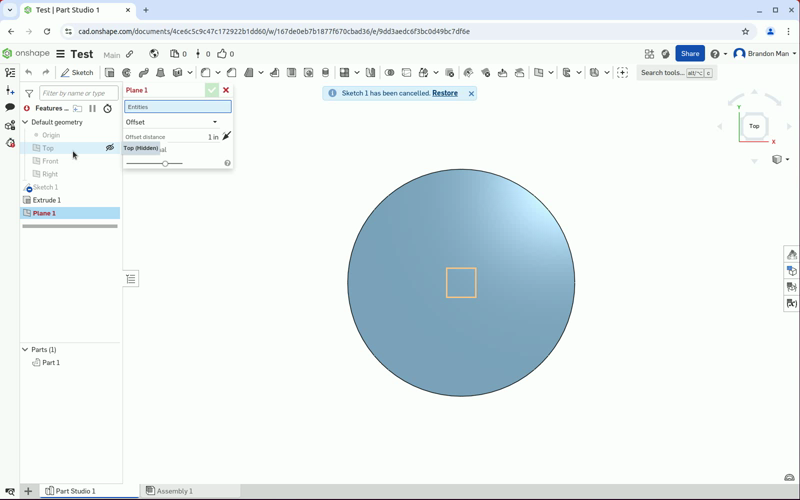
click(73, 150)
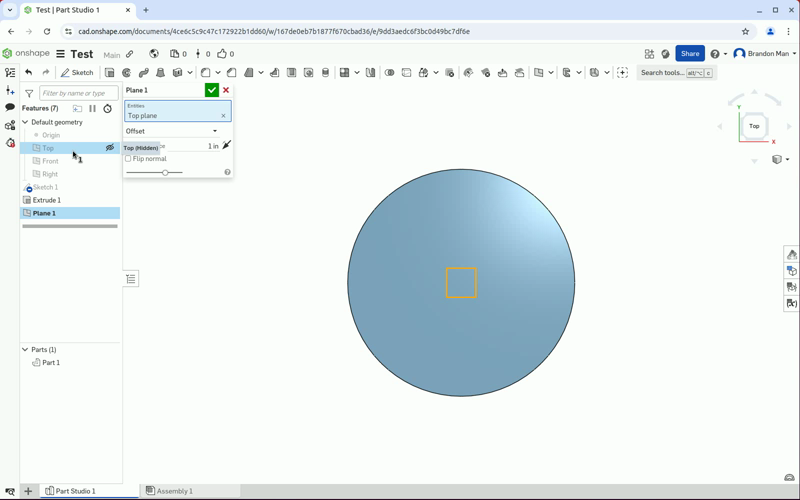
key(tab, 2)
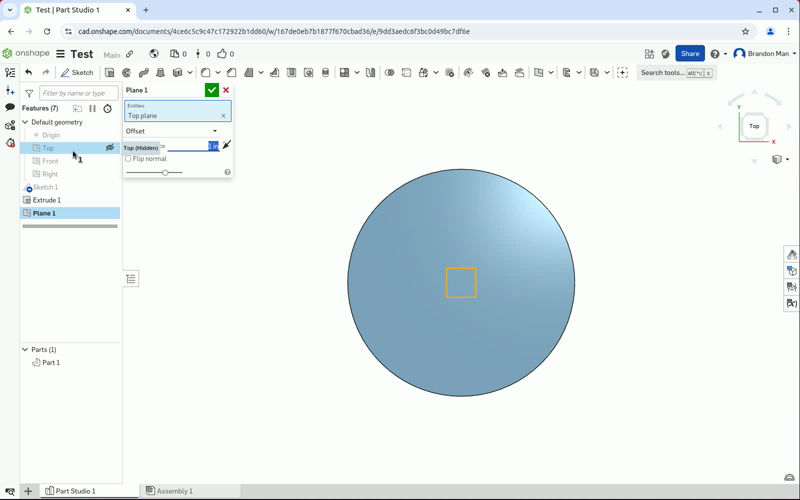
text(3.851)
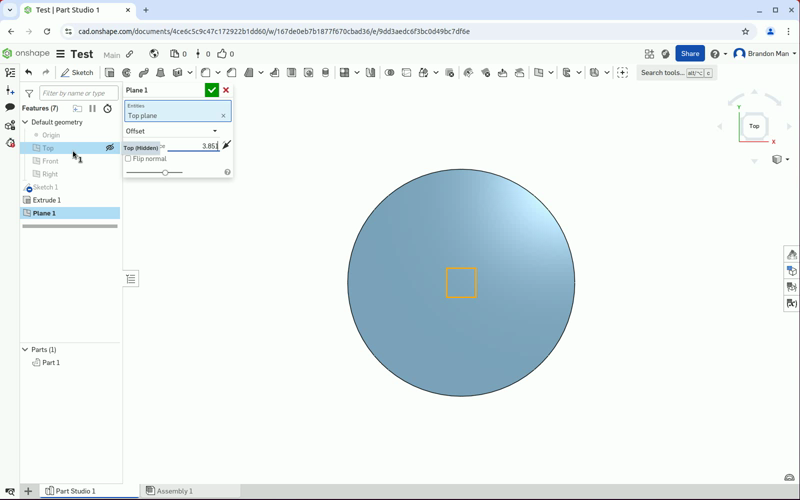
key(enter, 2)
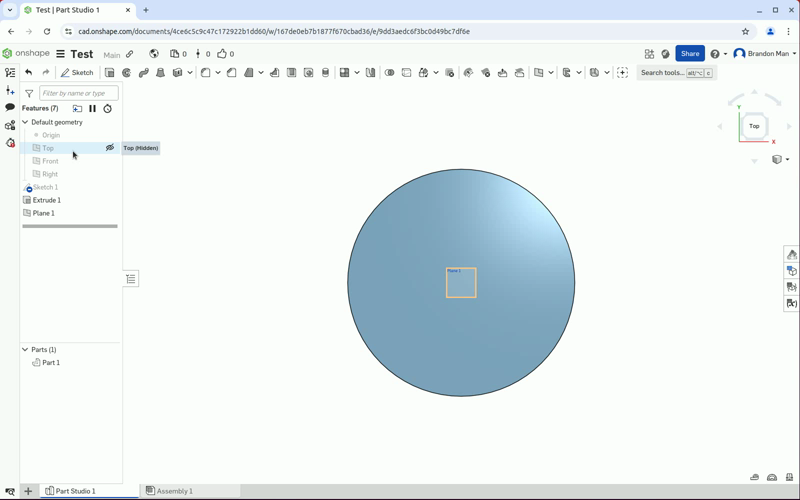
key(shift+s)
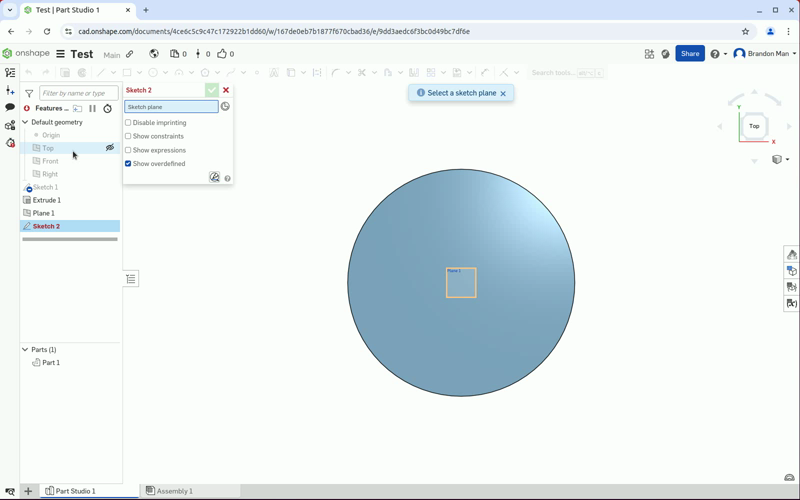
mouse_move(73, 215)
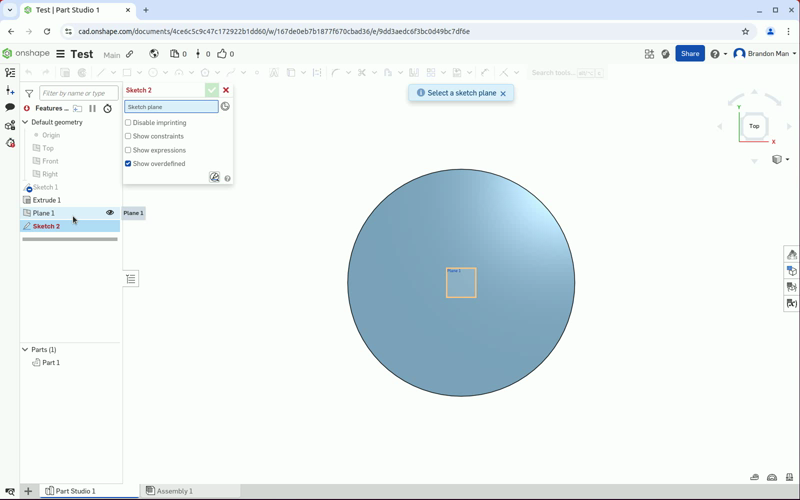
click(73, 215)
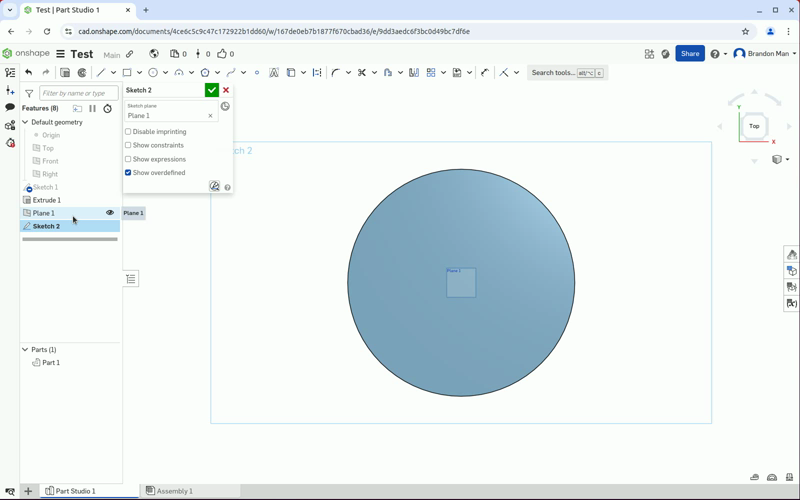
mouse_move(73, 352)
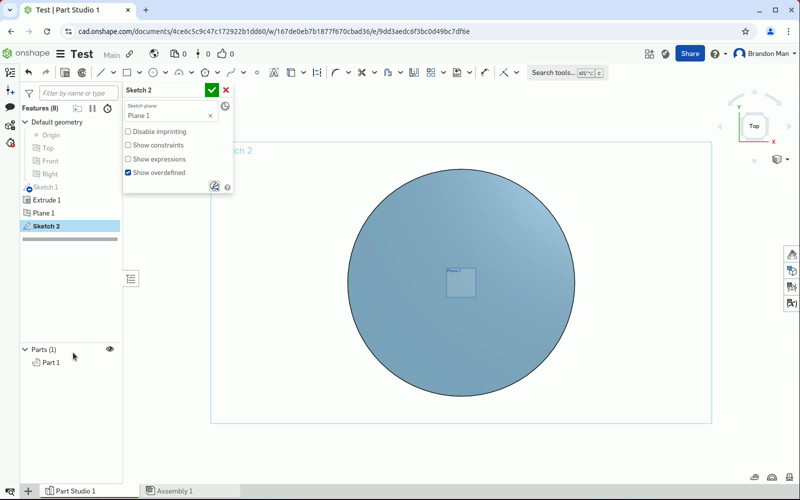
key(y)
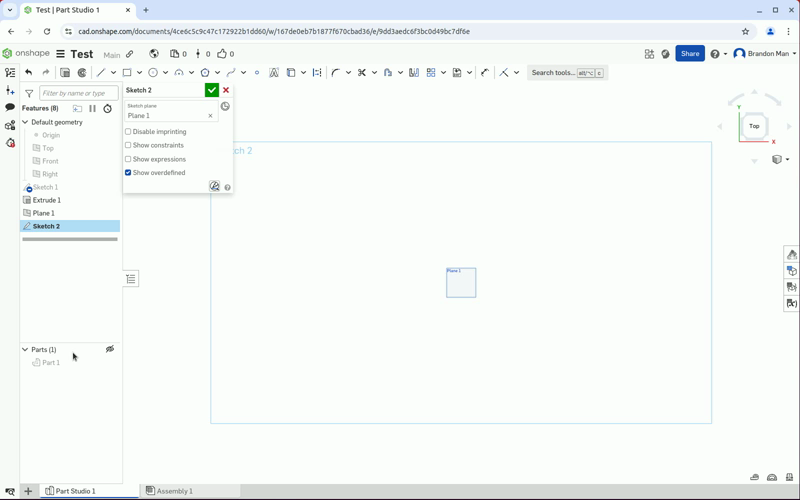
key(l)
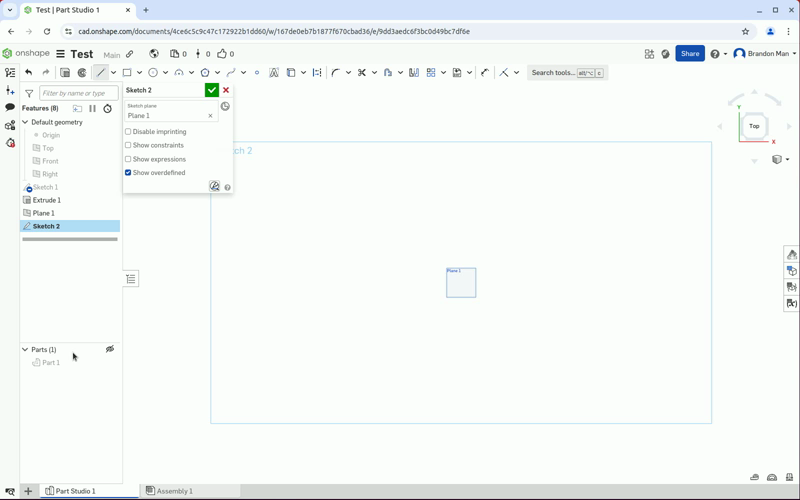
key_down(shift)
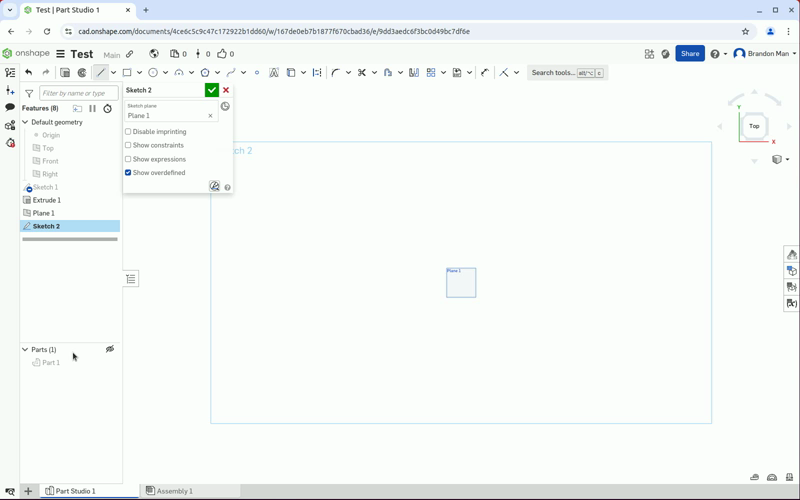
mouse_move(423, 357)
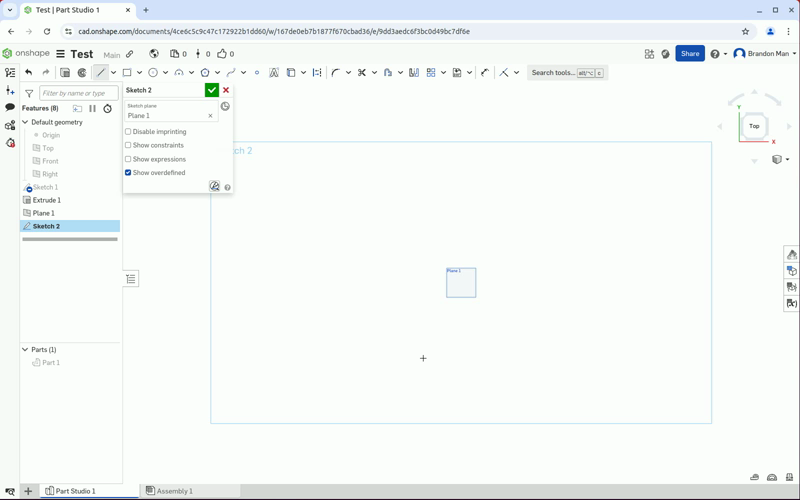
click(423, 357)
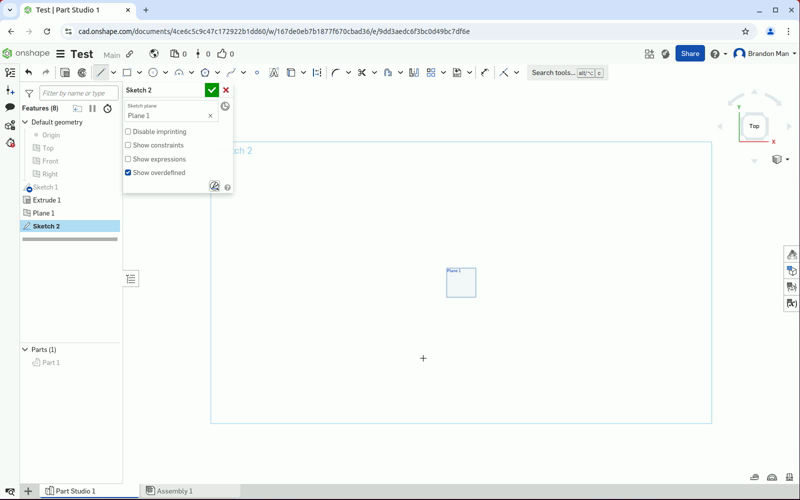
key_up(shift)
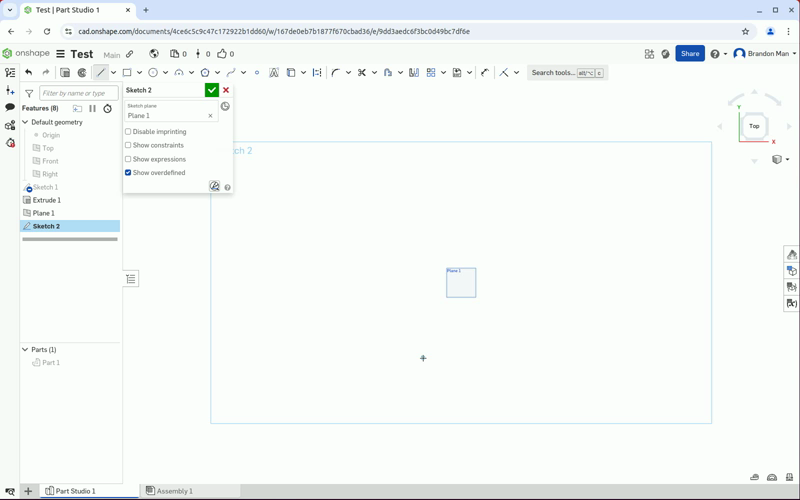
key_down(shift)
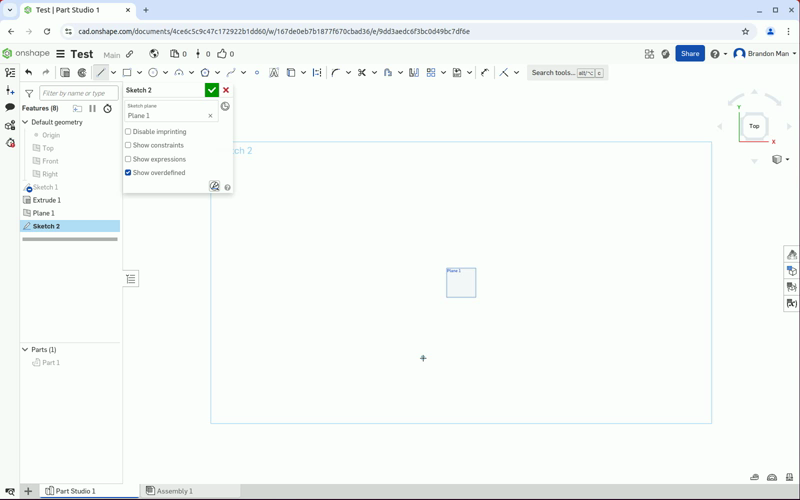
mouse_move(506, 357)
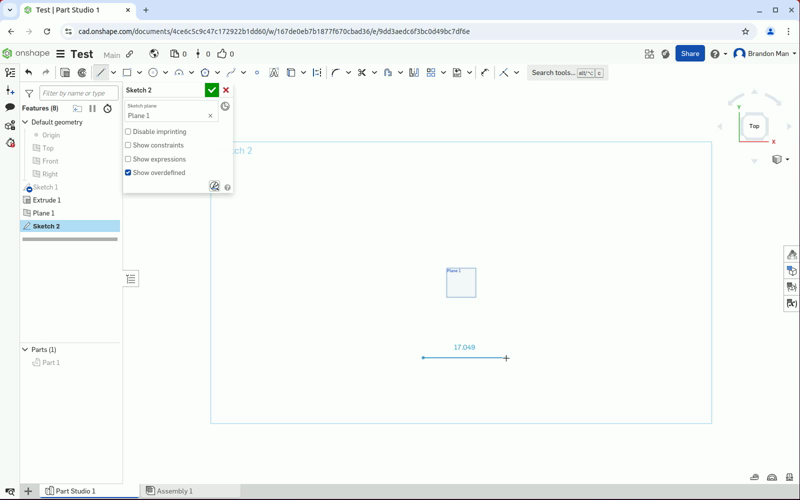
click(506, 357)
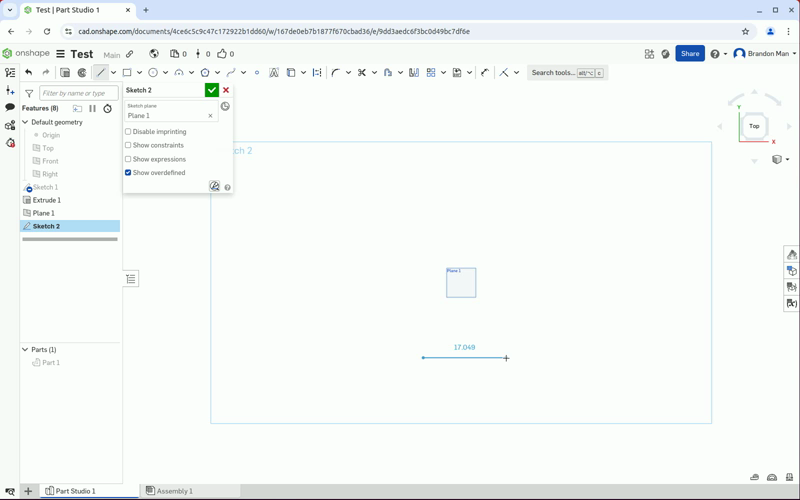
key_up(shift)
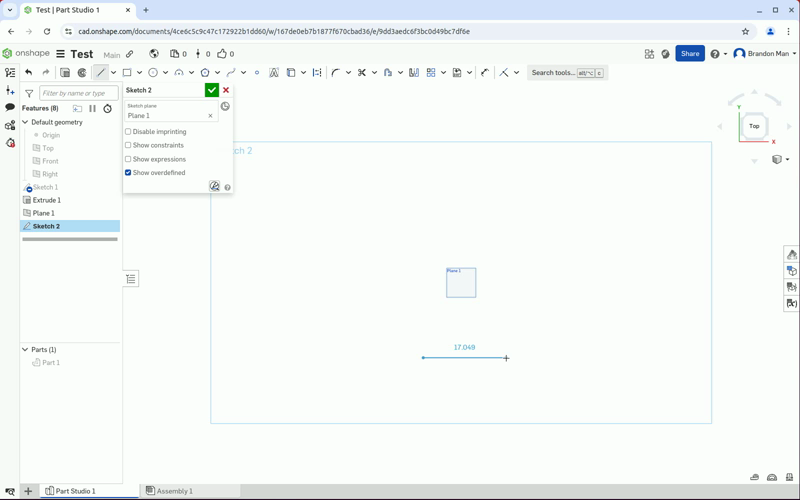
key_down(shift)
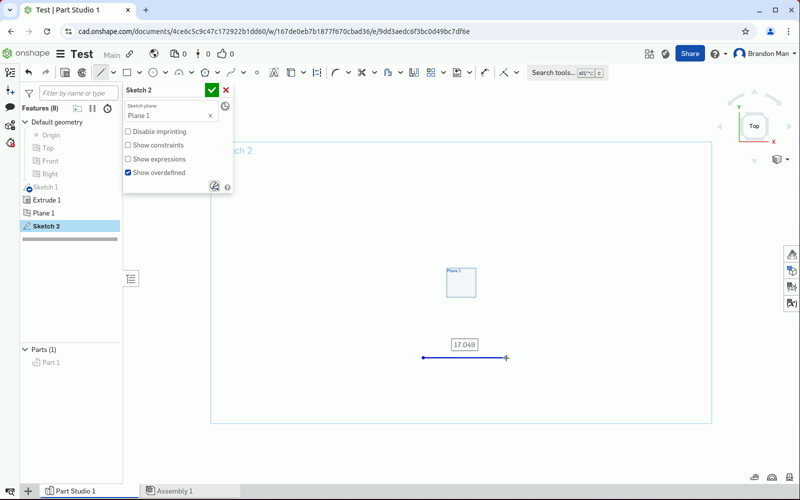
mouse_move(536, 357)
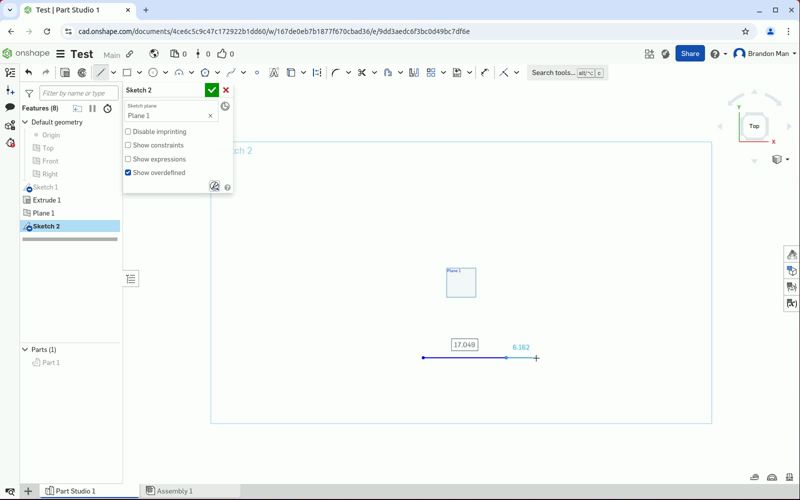
mouse_move(506, 342)
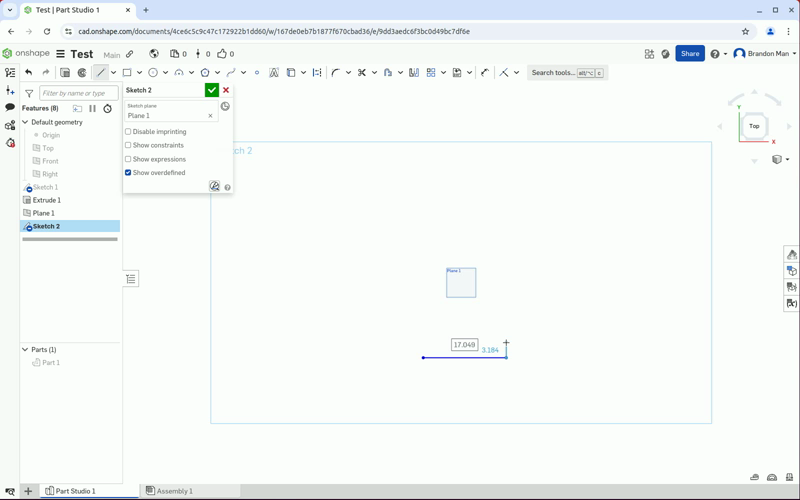
click(506, 342)
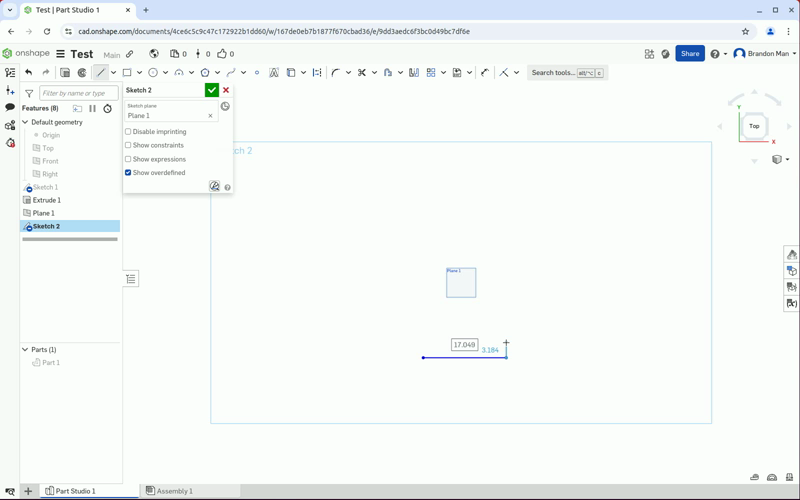
key_up(shift)
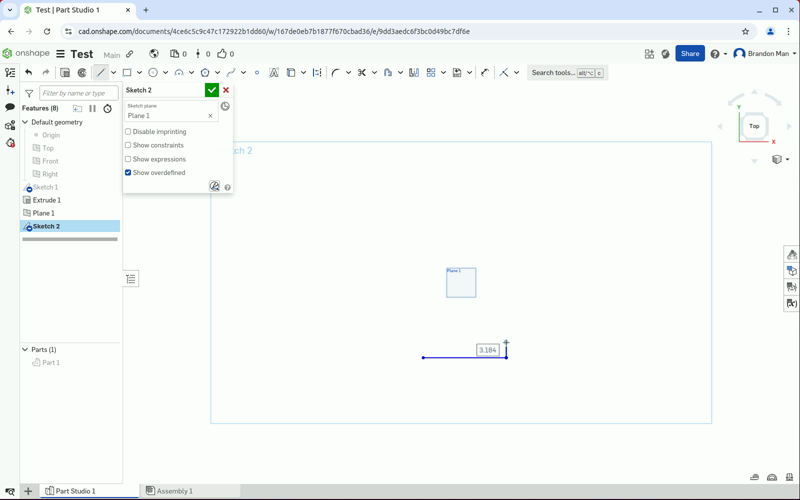
key_down(shift)
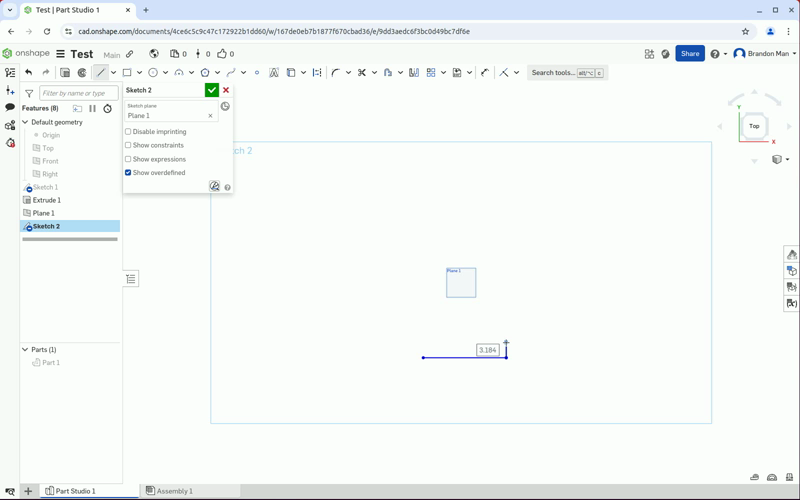
mouse_move(440, 342)
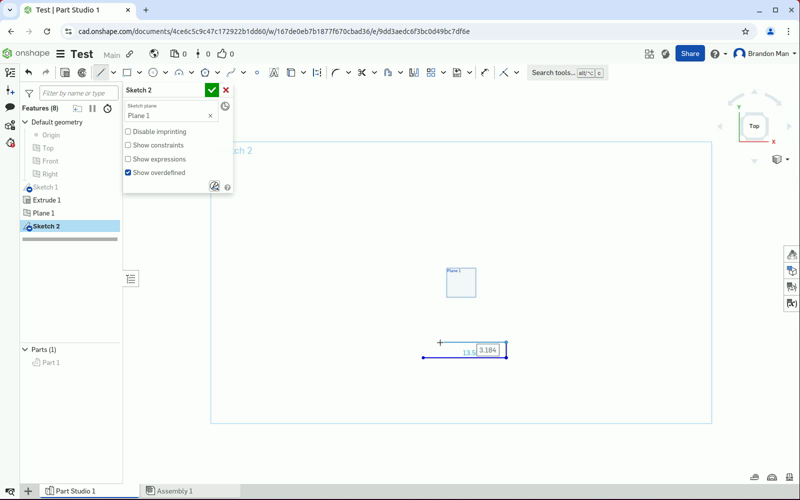
click(440, 342)
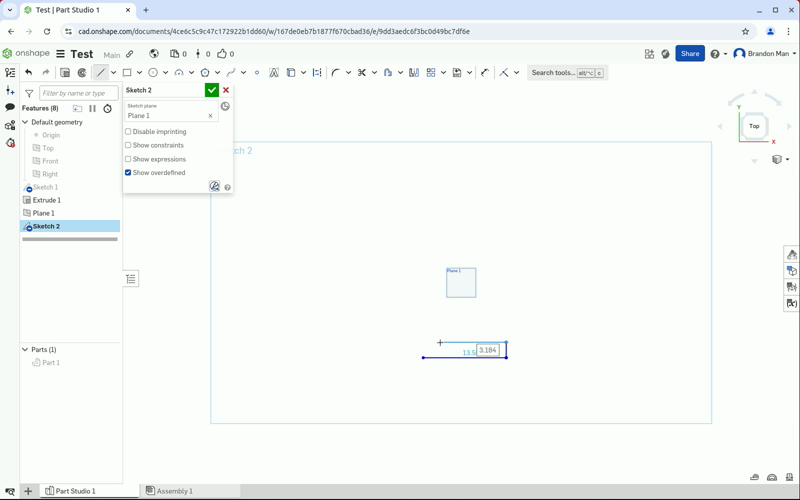
key_up(shift)
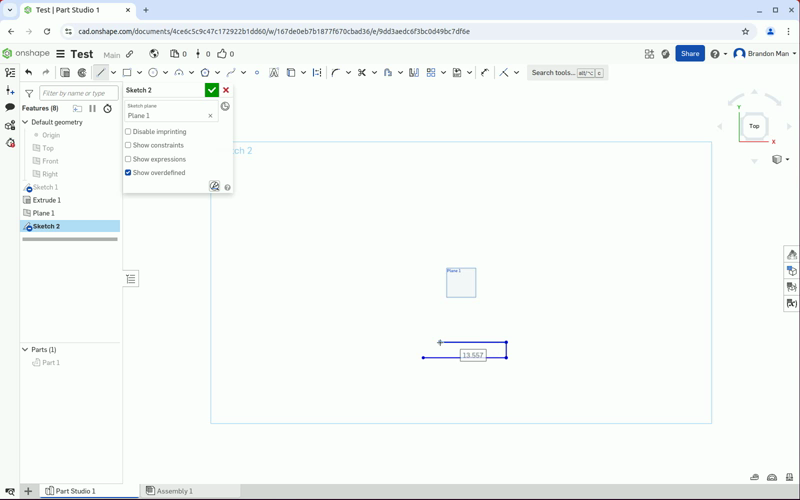
key_down(shift)
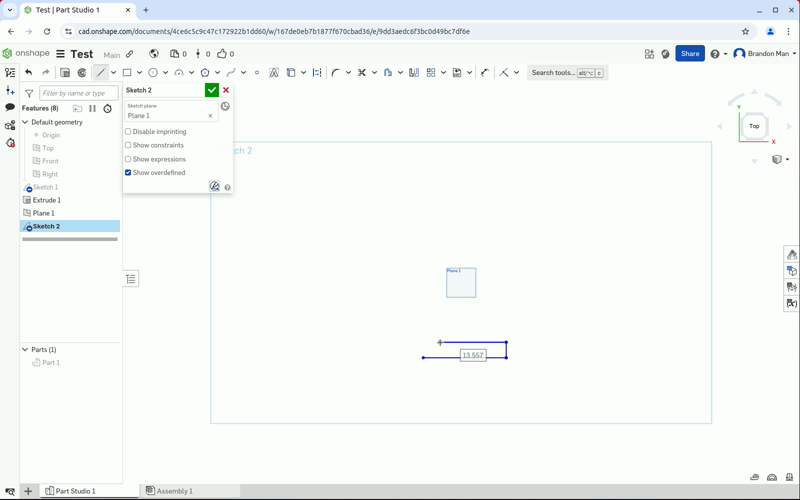
mouse_move(440, 209)
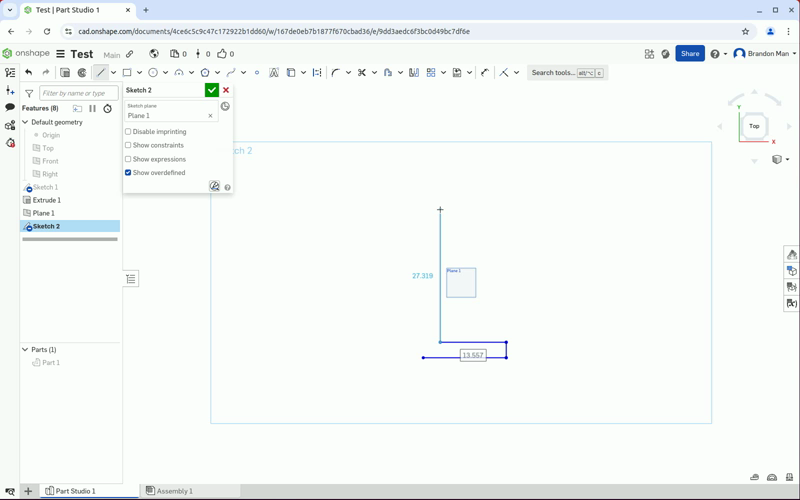
click(440, 209)
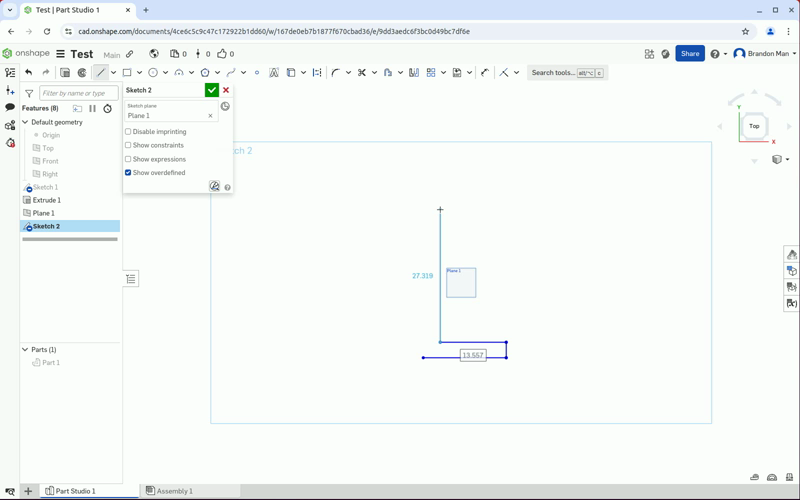
key_up(shift)
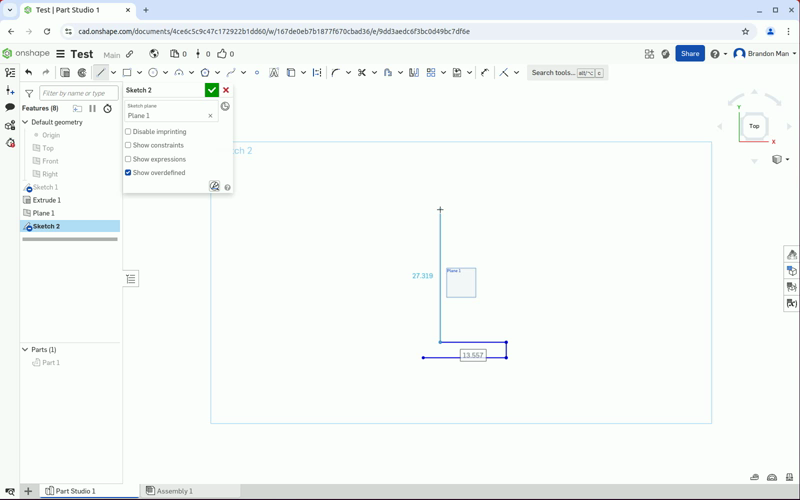
key_down(shift)
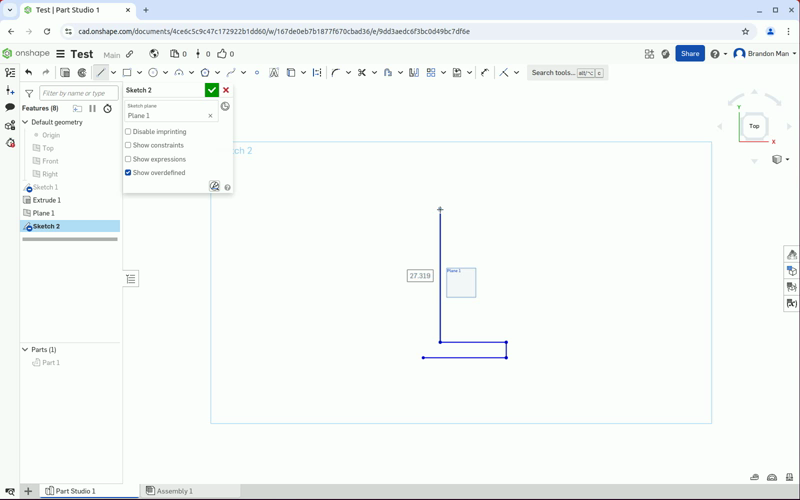
mouse_move(470, 209)
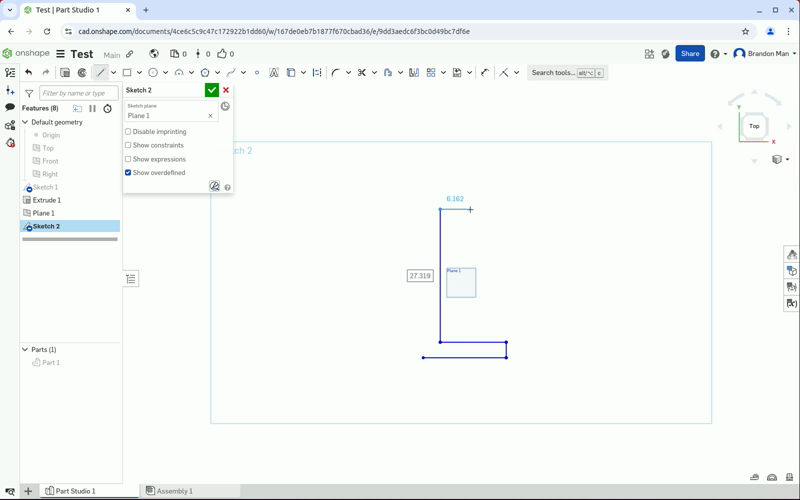
mouse_move(423, 209)
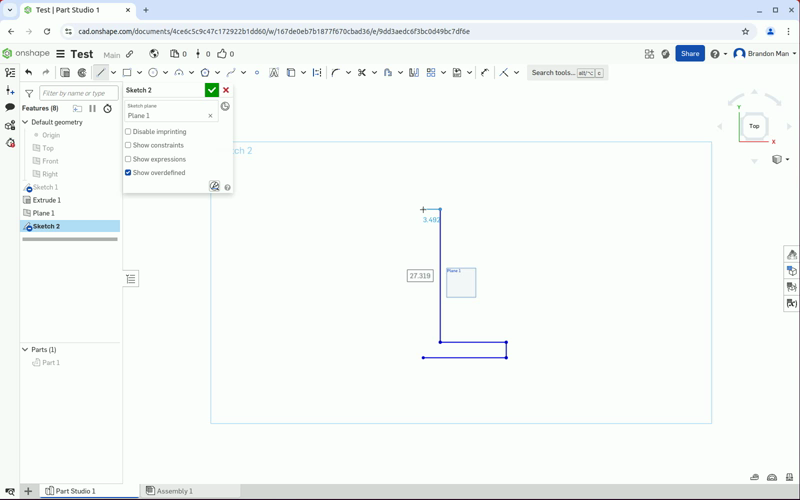
click(423, 209)
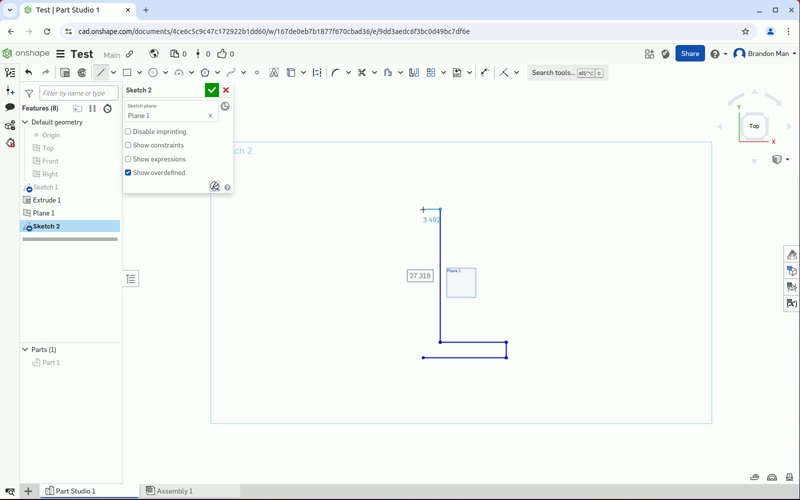
key_up(shift)
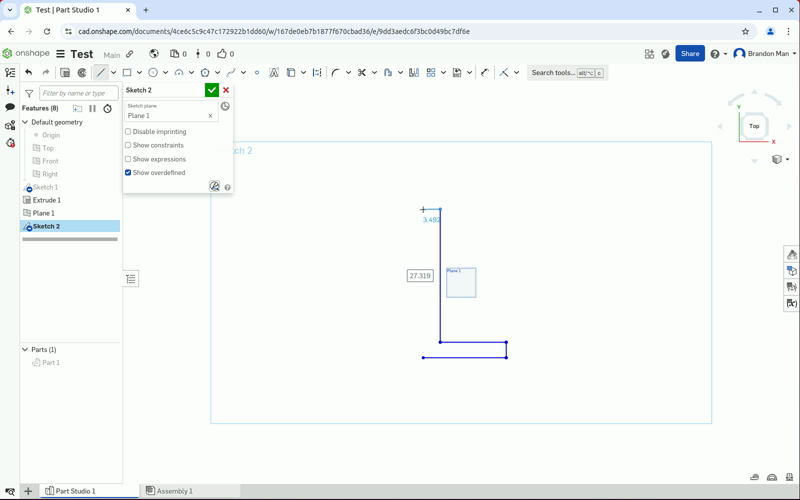
key_down(shift)
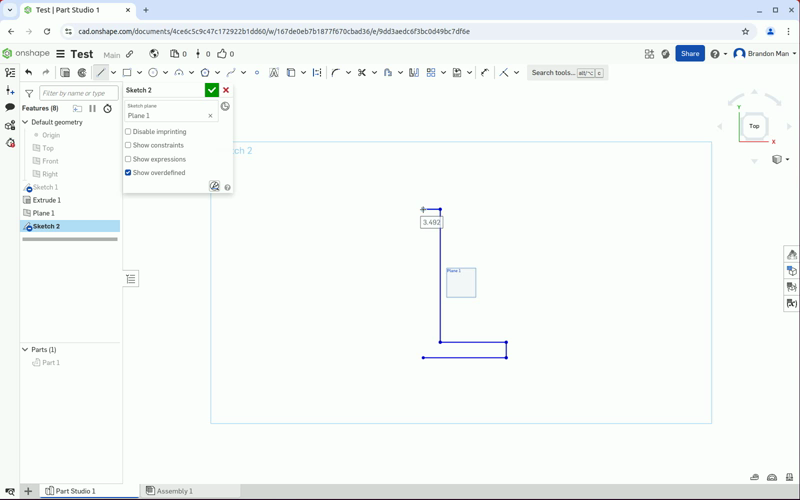
mouse_move(423, 357)
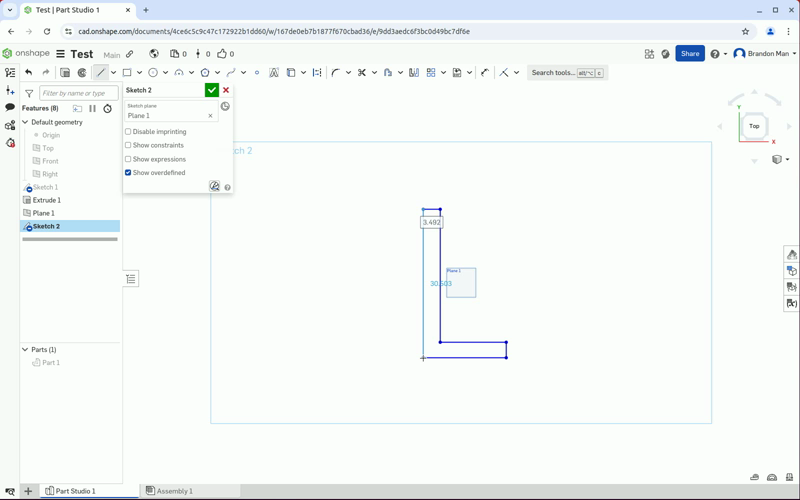
key_up(shift)
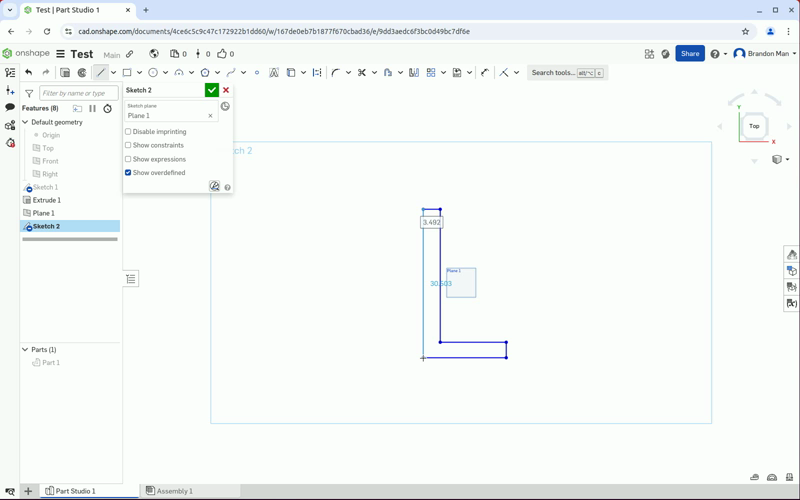
click(423, 357)
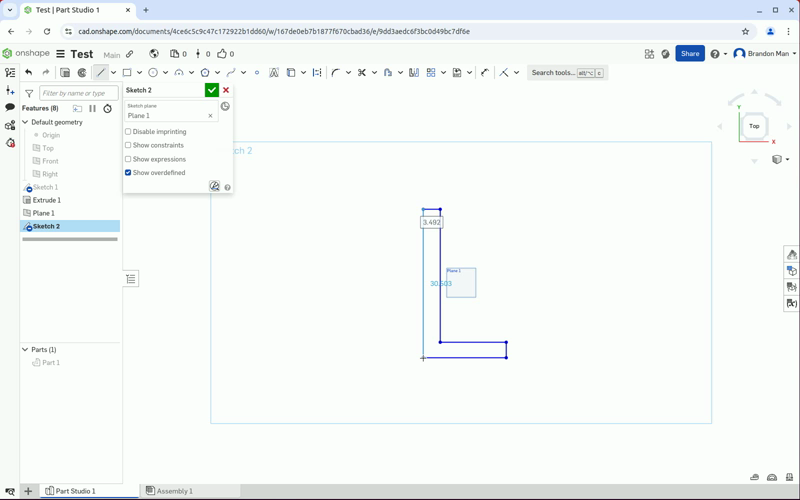
key(esc)
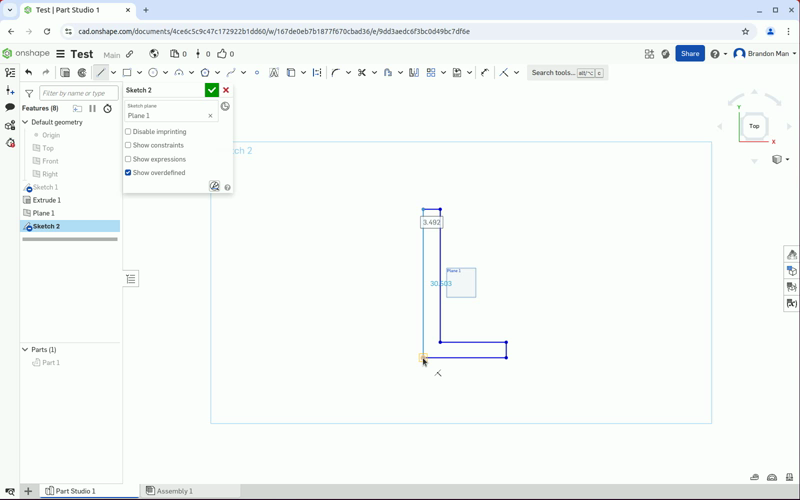
mouse_move(444, 348)
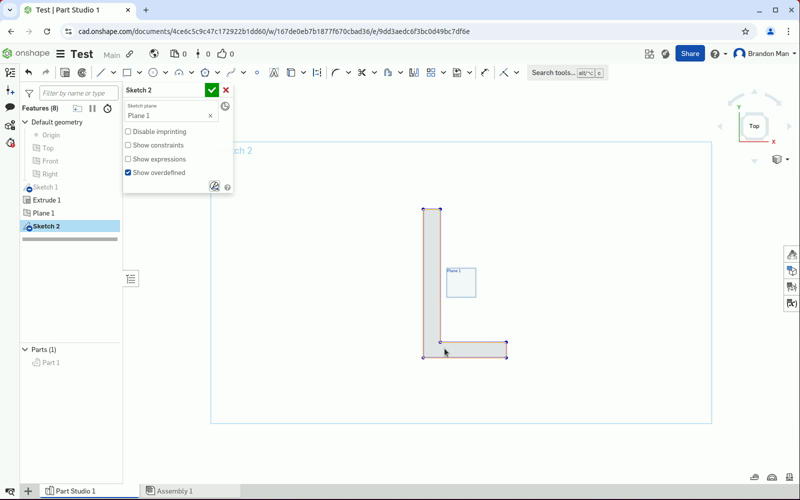
click(444, 348)
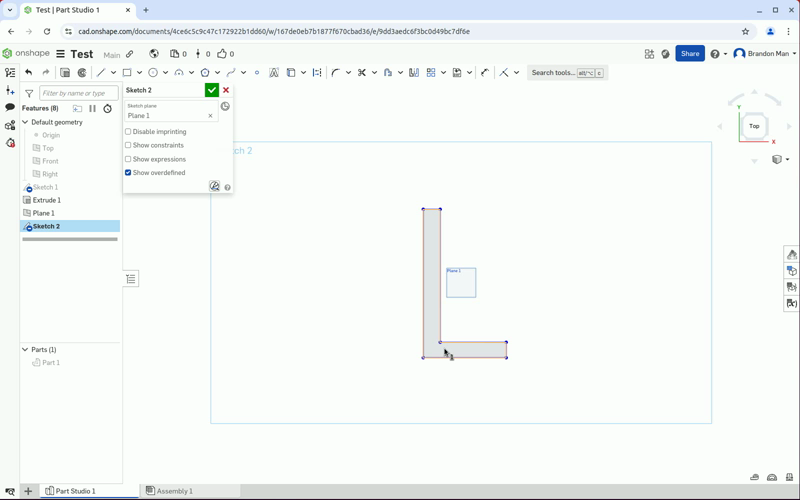
mouse_move(73, 352)
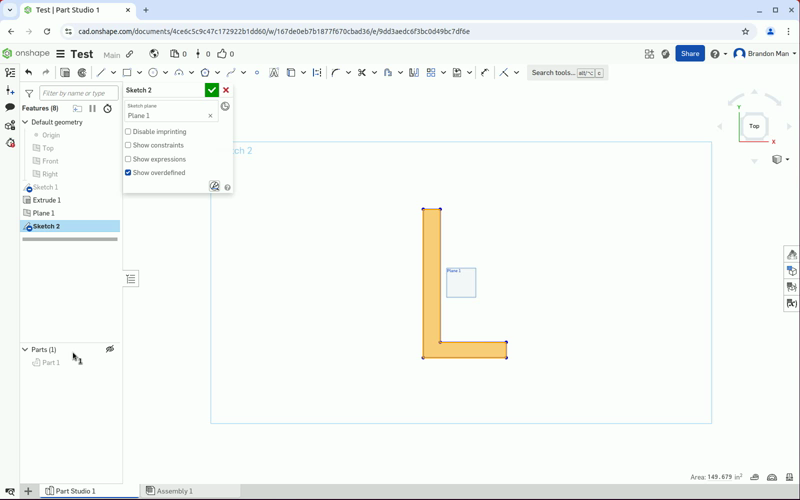
key(shift+y)
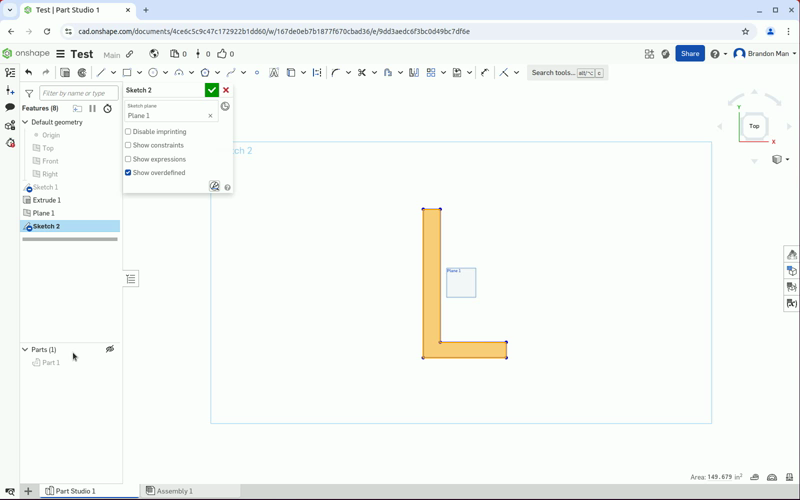
key(shift+e)
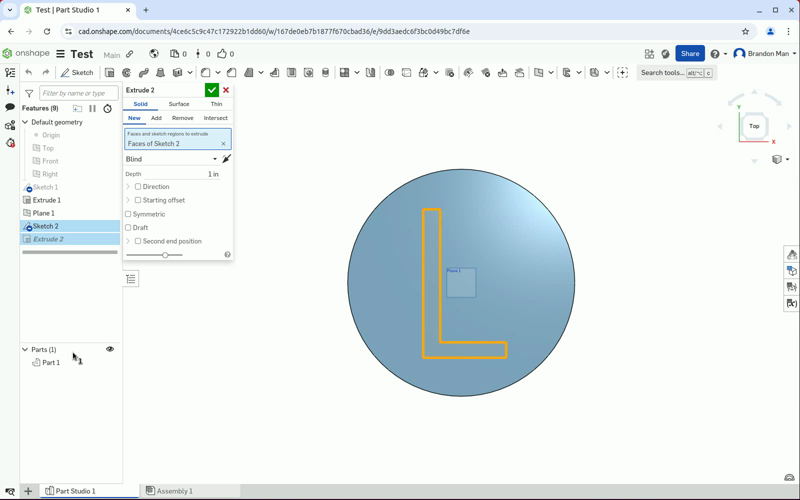
mouse_move(143, 106)
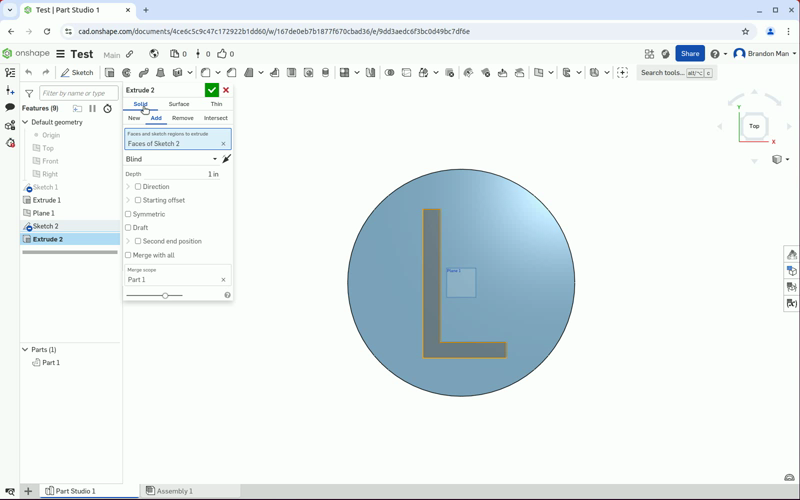
click(143, 106)
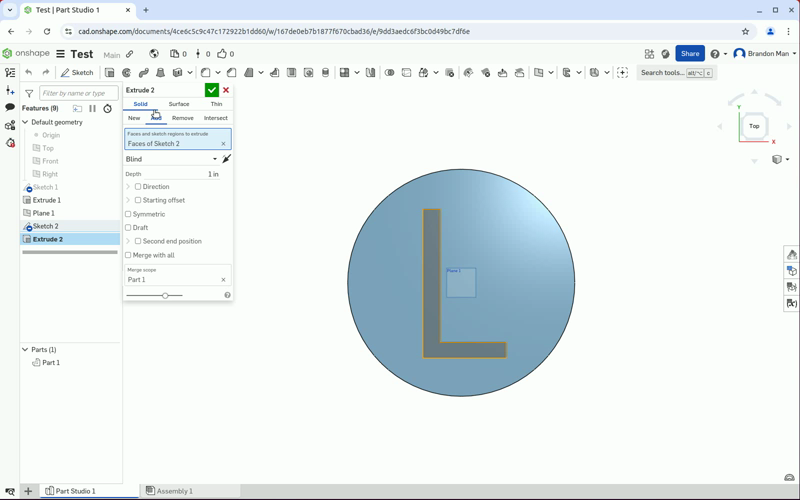
mouse_move(186, 120)
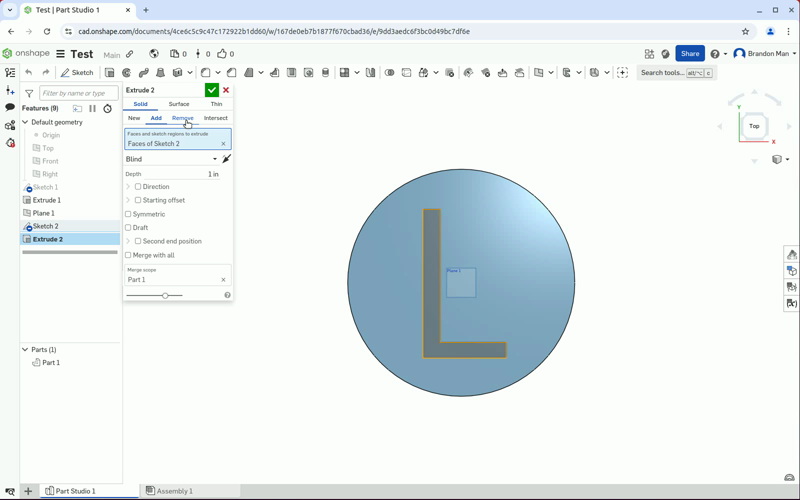
click(186, 120)
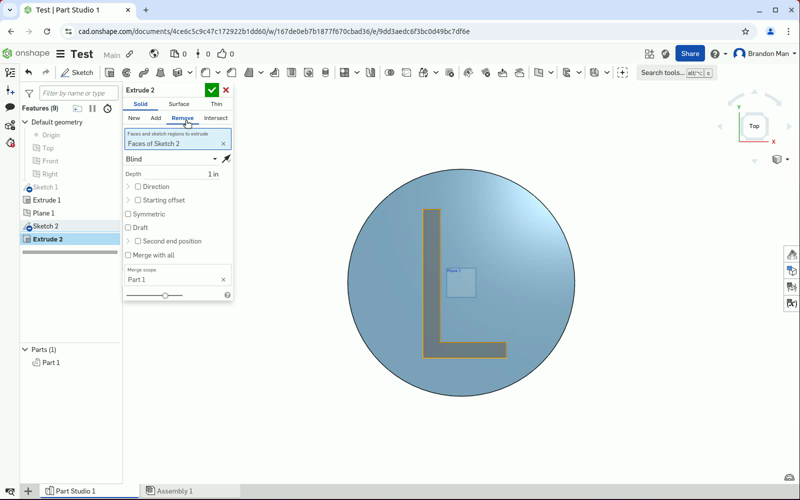
key(tab, 4)
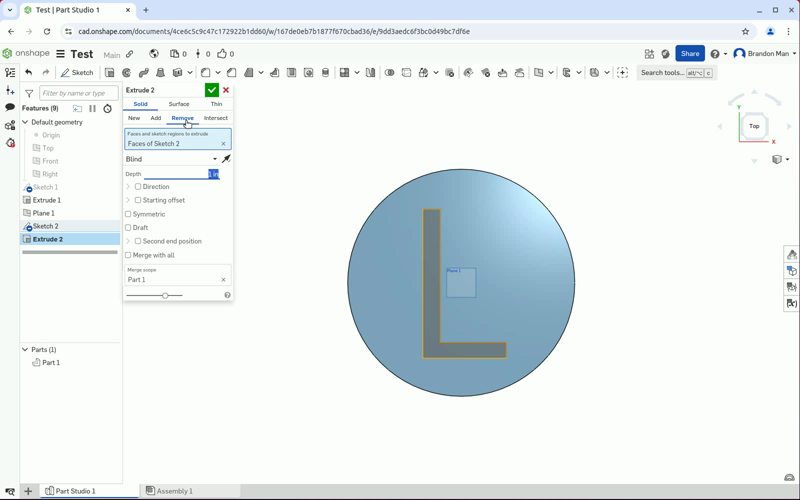
text(30.811)
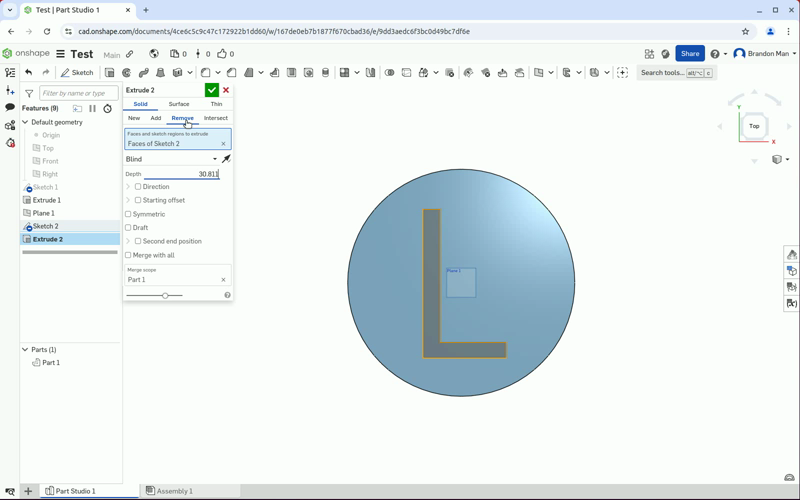
key(tab, 6)
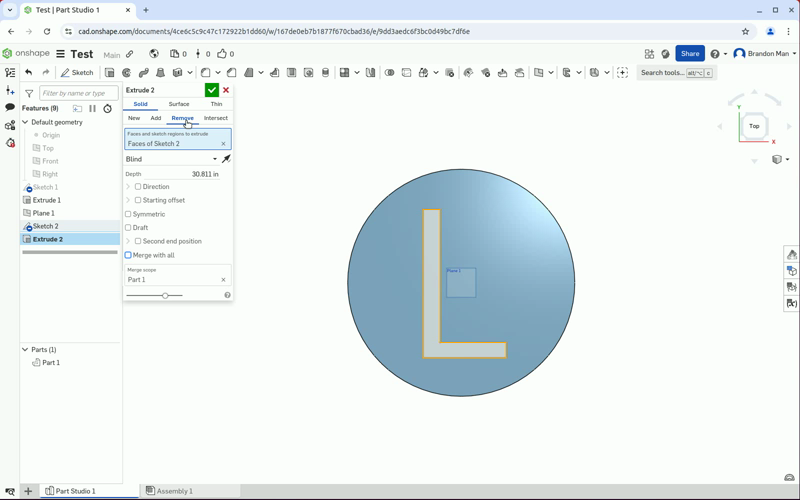
key(space)
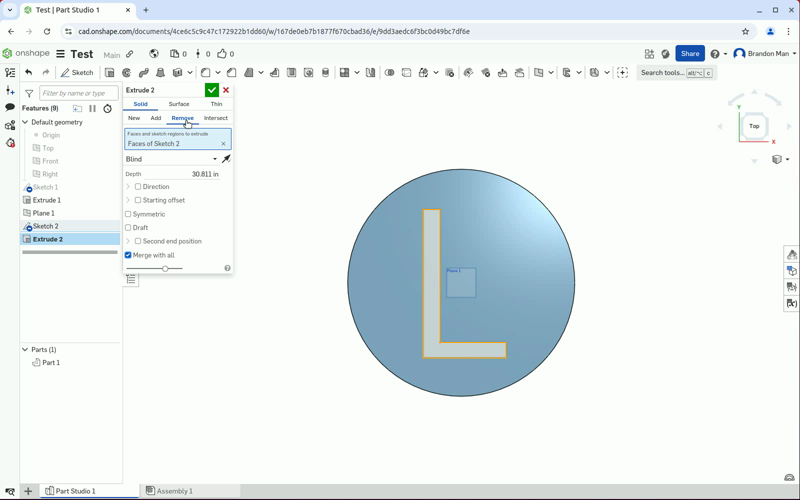
key(enter)
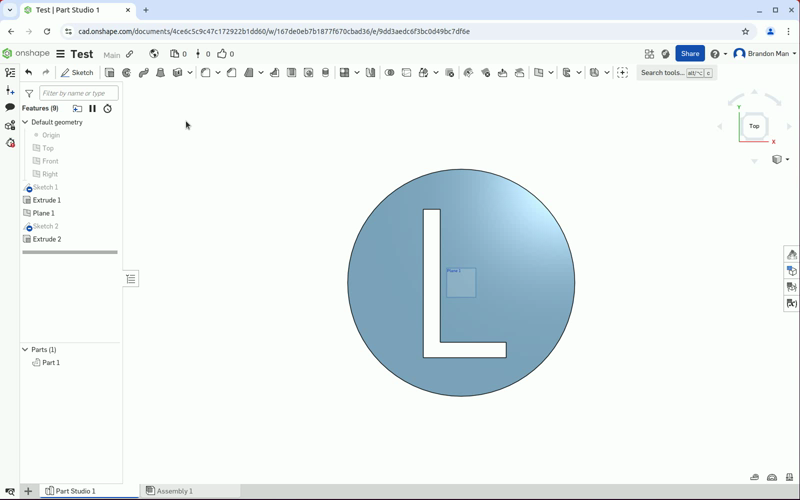
key(shift+h)
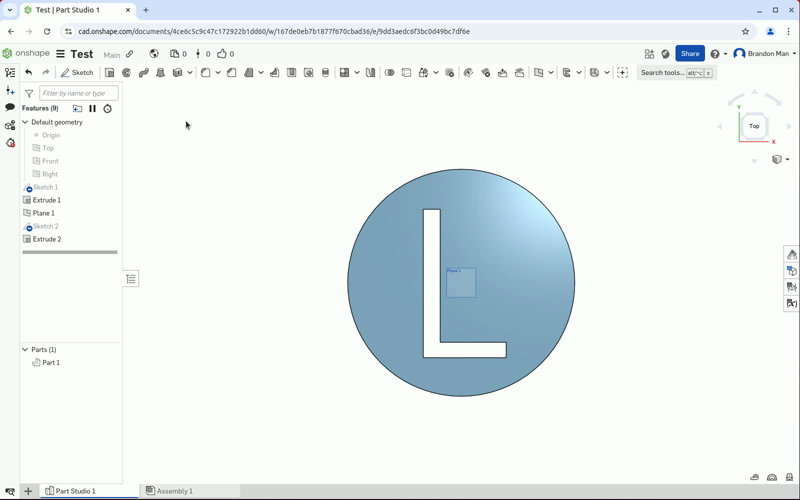
key(shift+h)
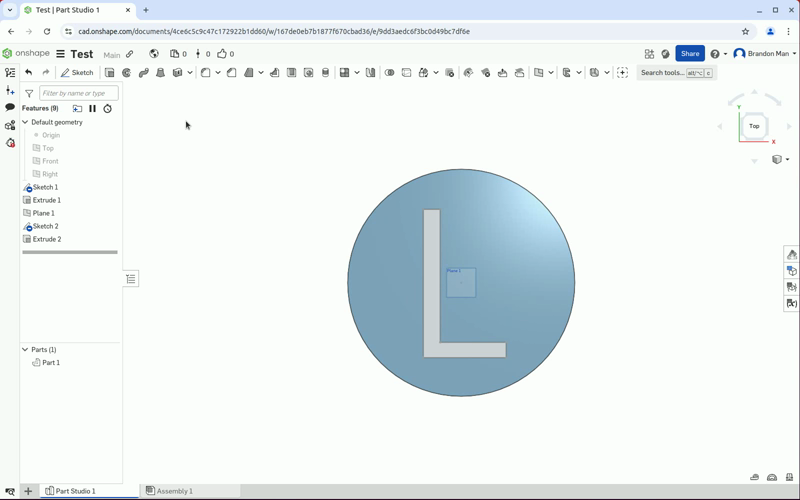
key(shift+7)
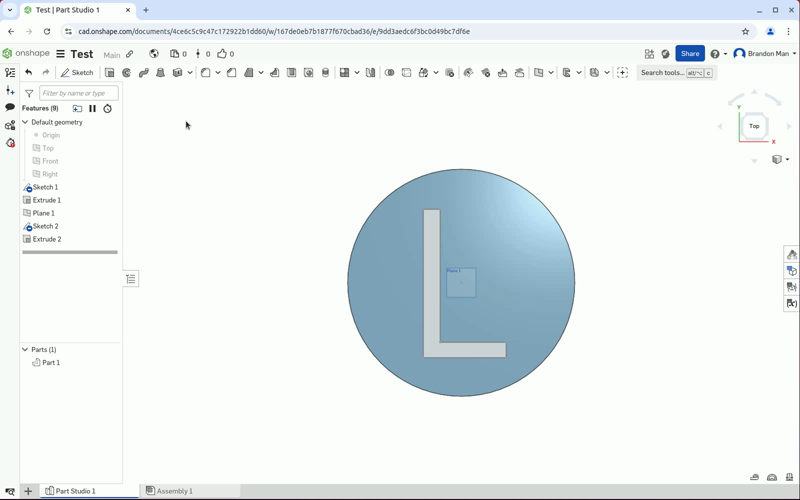
key(up, 3)
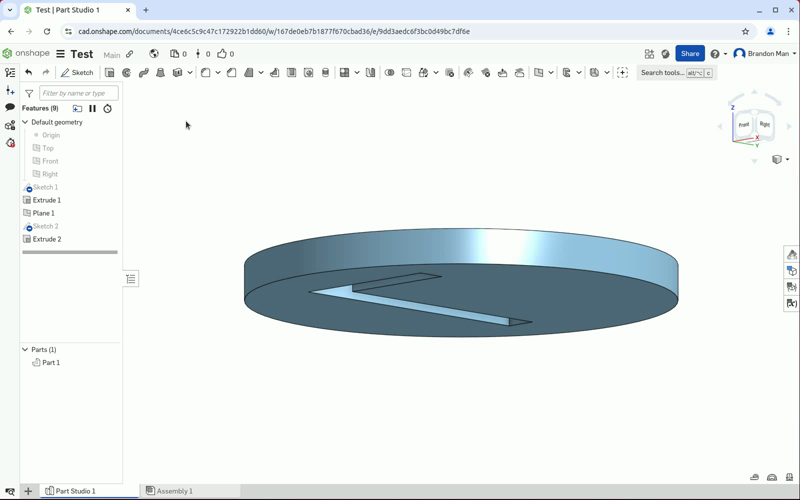
key(left, 3)
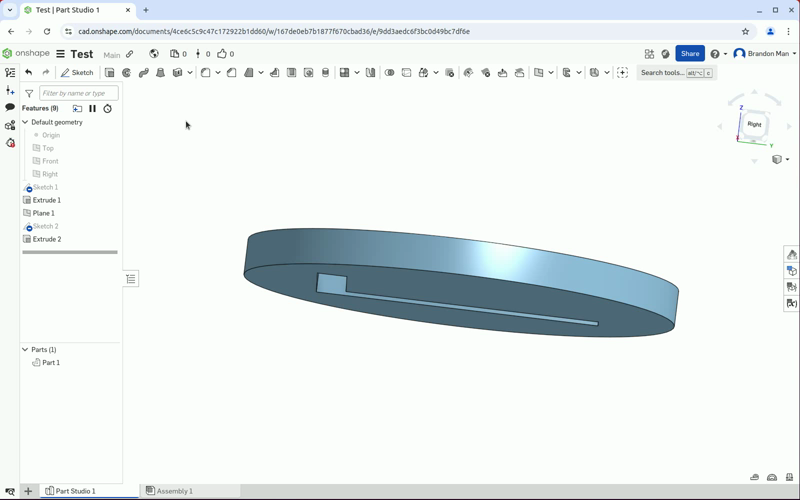
key(right, 3)
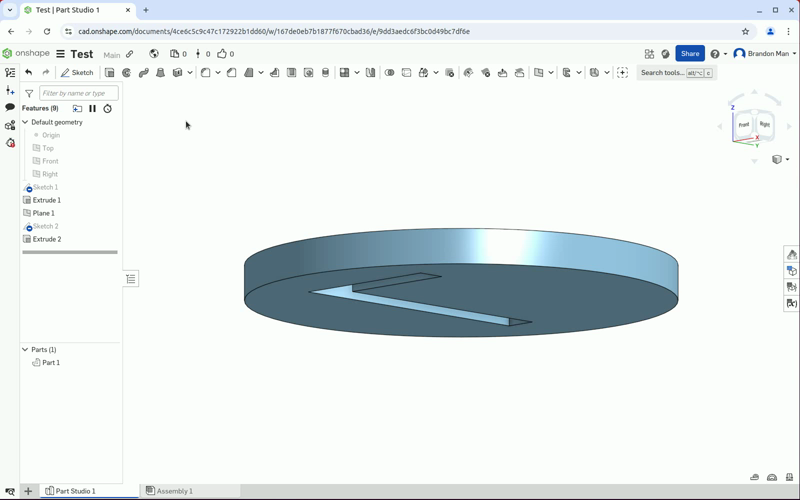
key(down, 3)
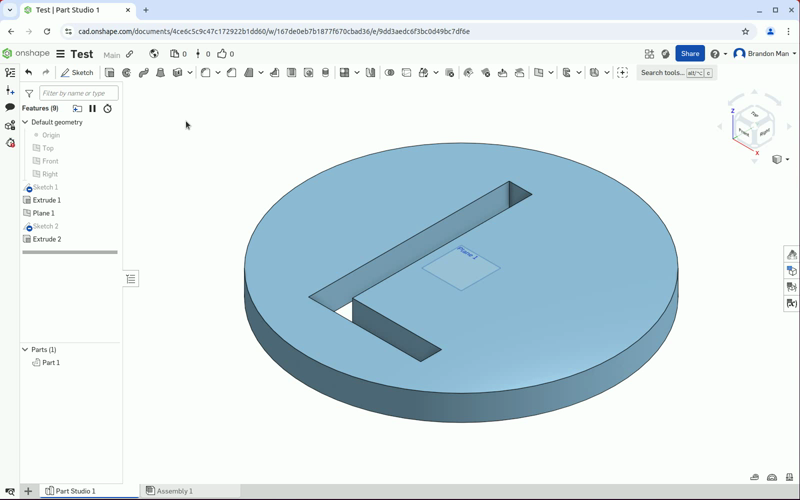
mouse_move(73, 189)
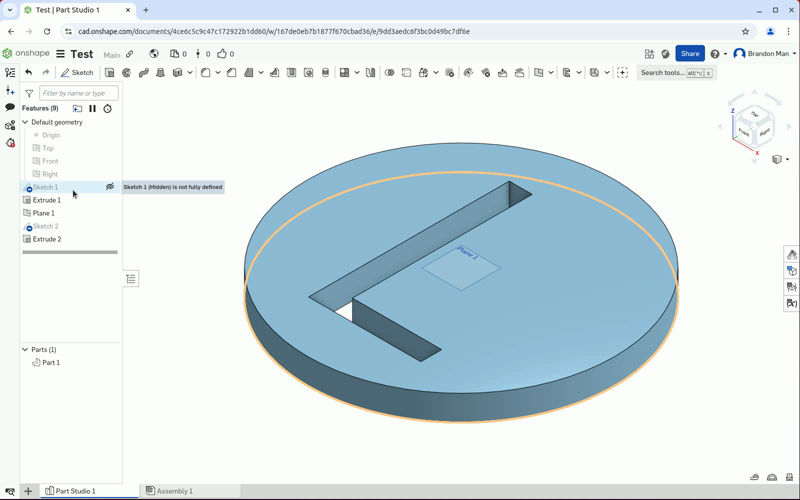
click(73, 189)